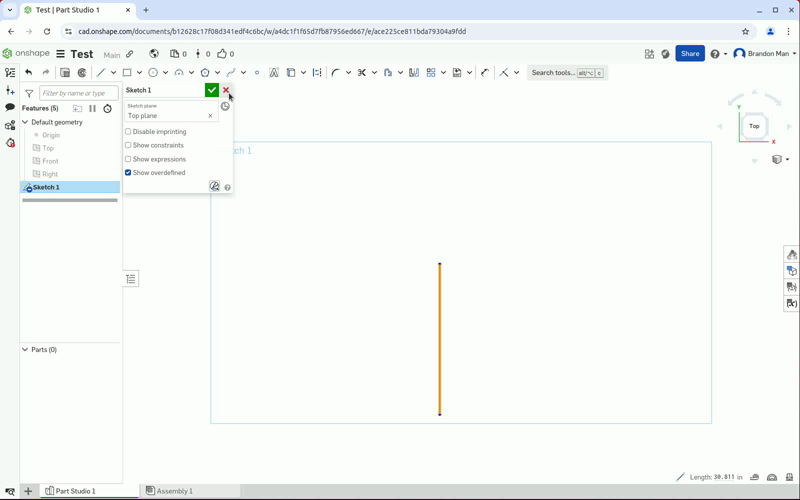
key(shift+h)
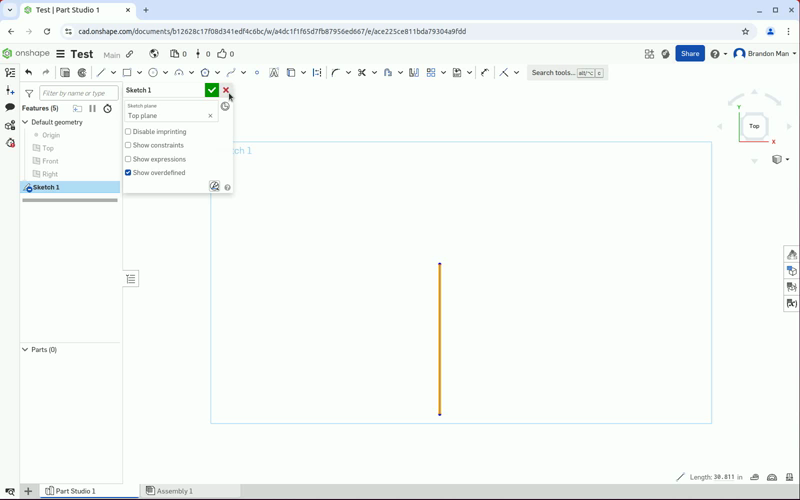
key(shift+s)
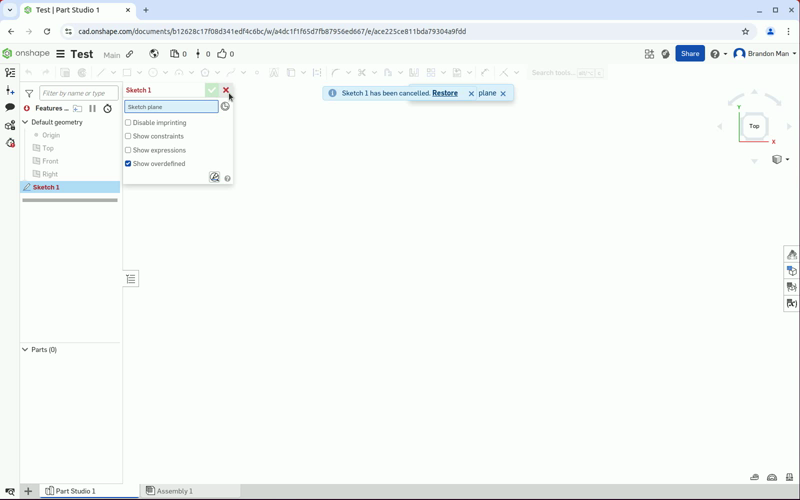
mouse_move(73, 150)
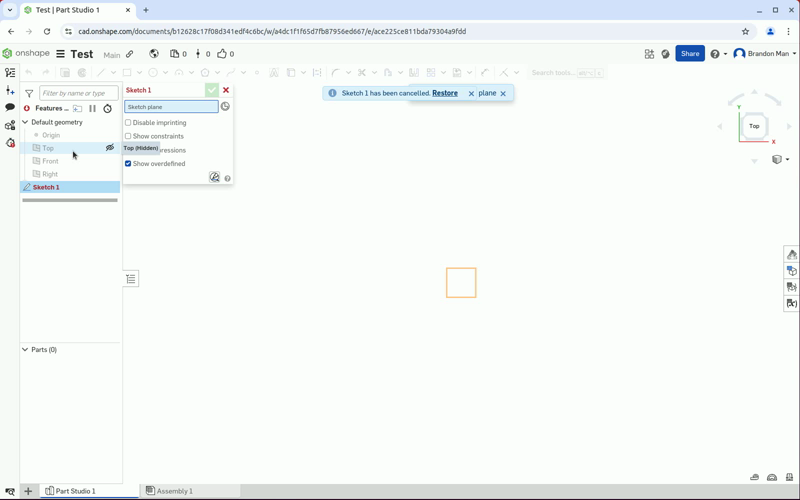
click(73, 150)
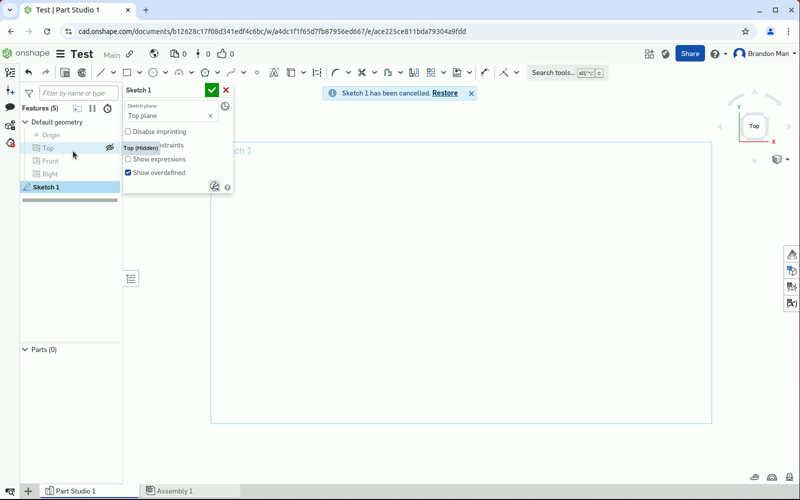
mouse_move(73, 352)
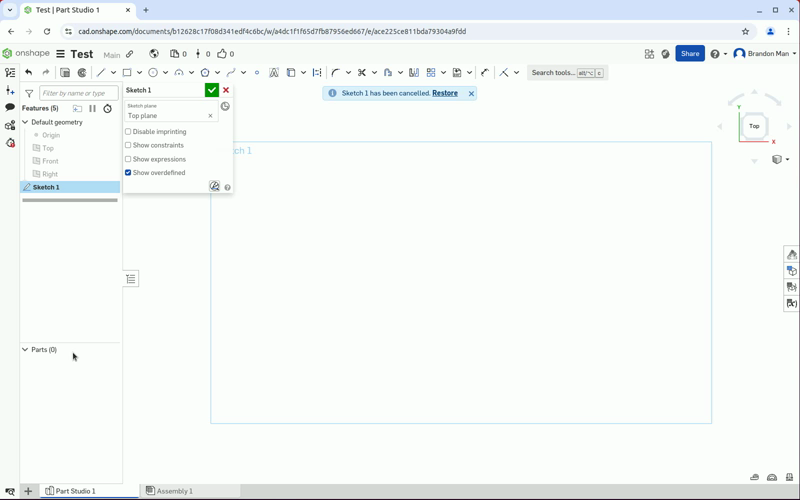
key(y)
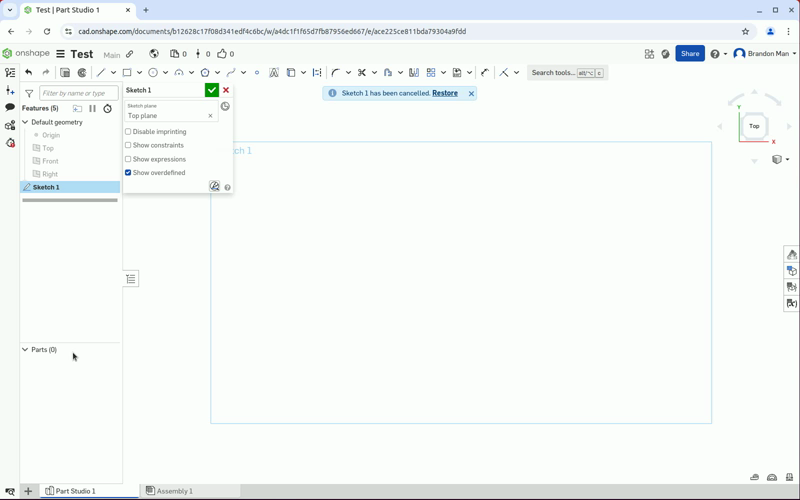
key(l)
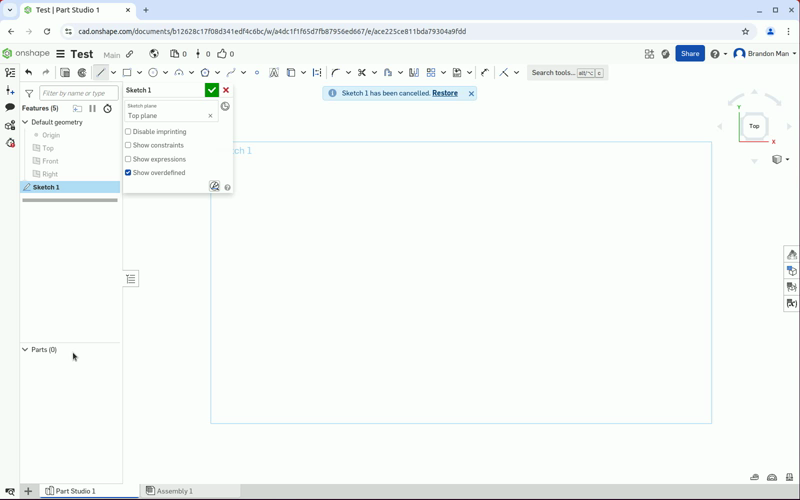
key_down(shift)
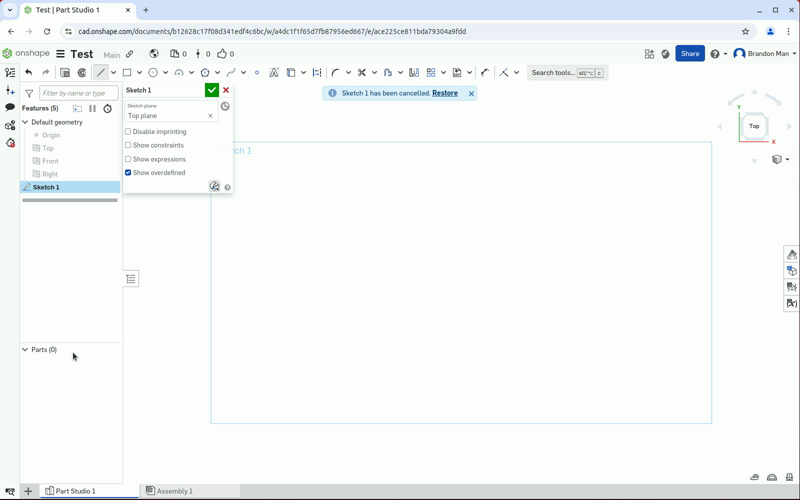
mouse_move(385, 282)
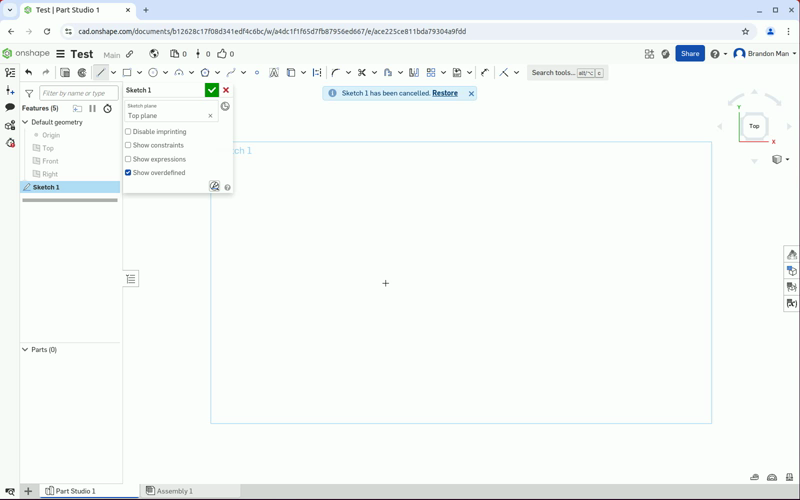
click(385, 282)
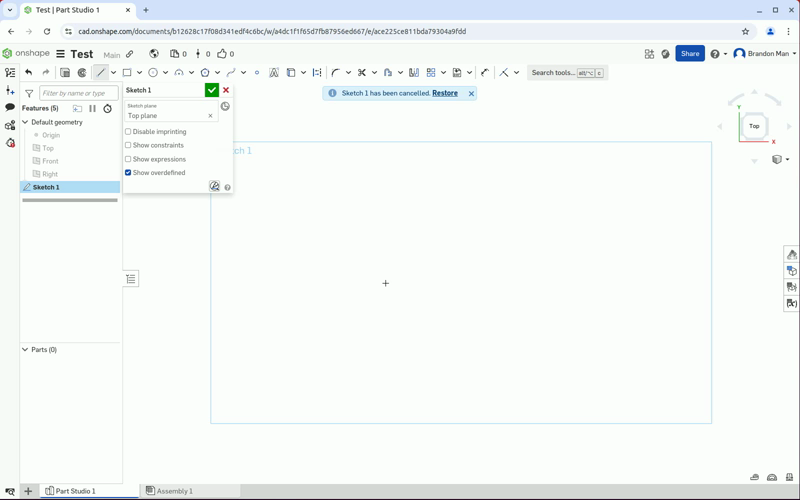
key_up(shift)
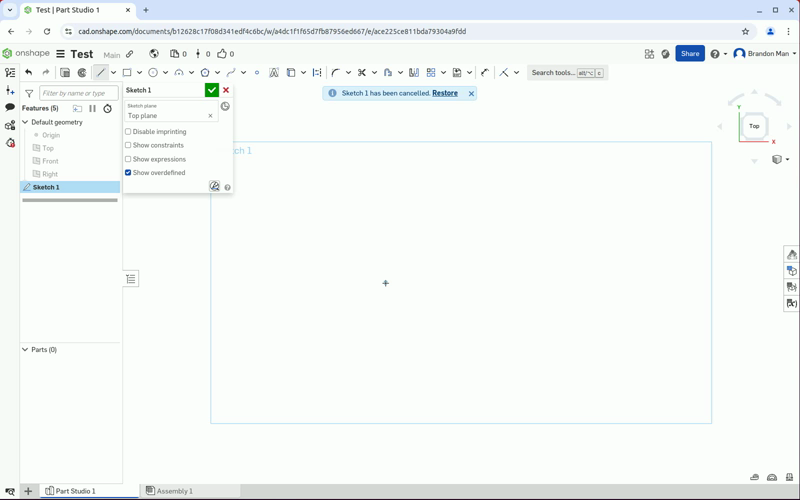
key_down(shift)
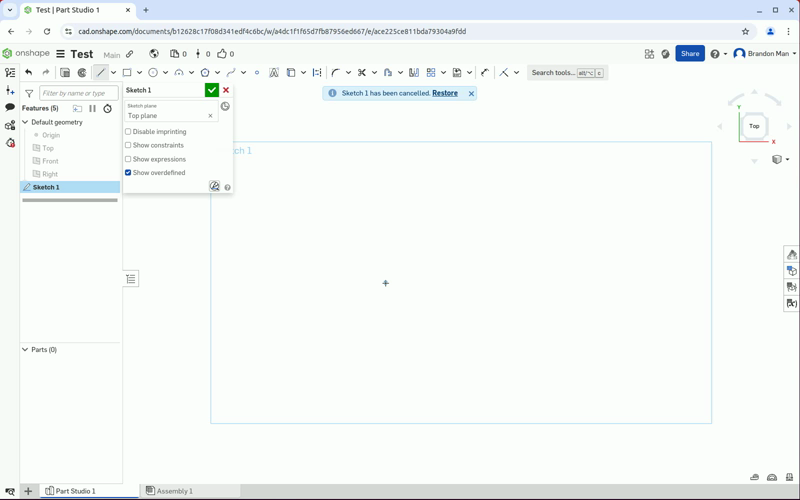
mouse_move(461, 282)
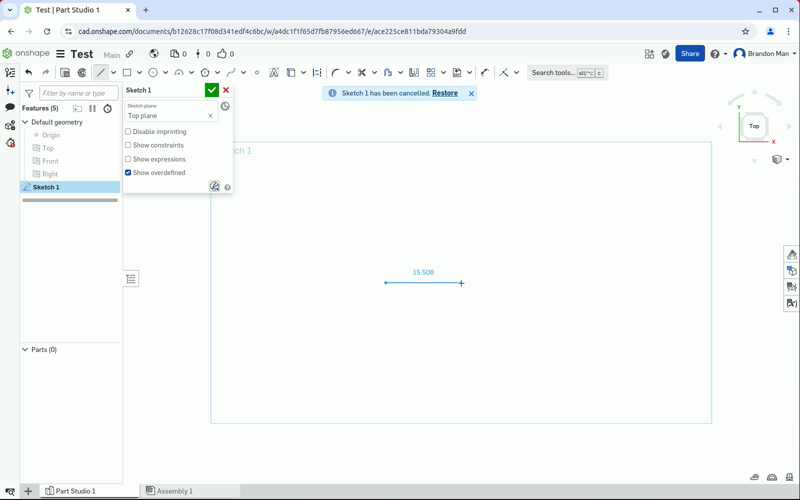
click(461, 282)
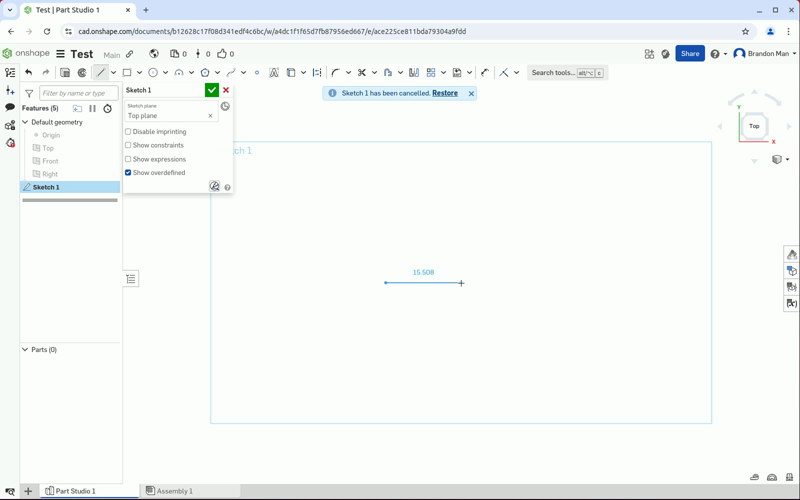
key_up(shift)
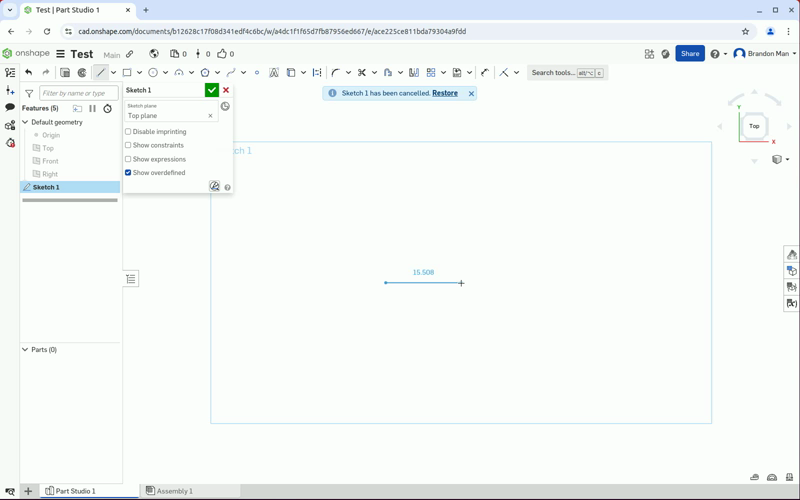
key_down(shift)
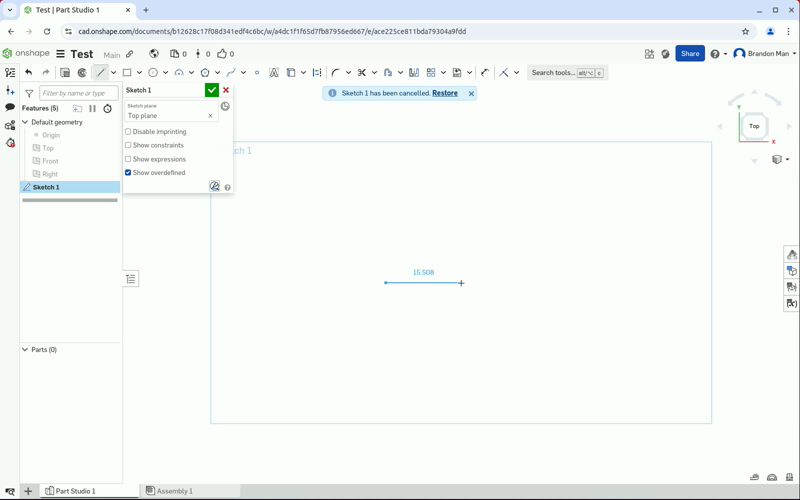
mouse_move(491, 282)
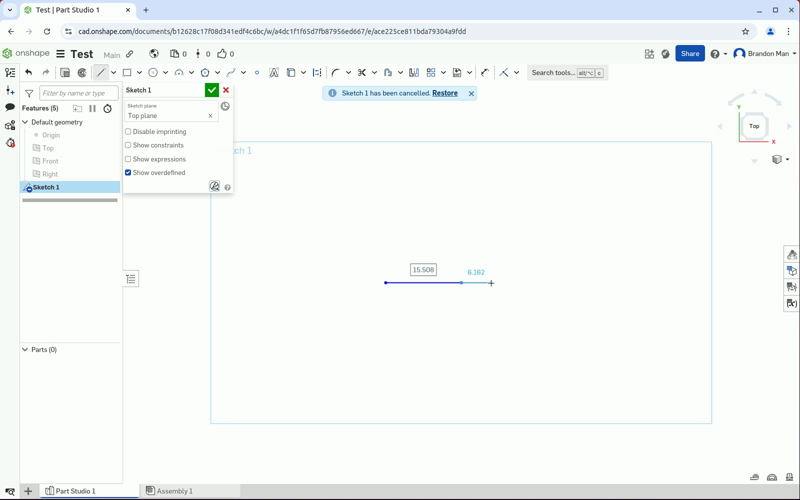
mouse_move(461, 244)
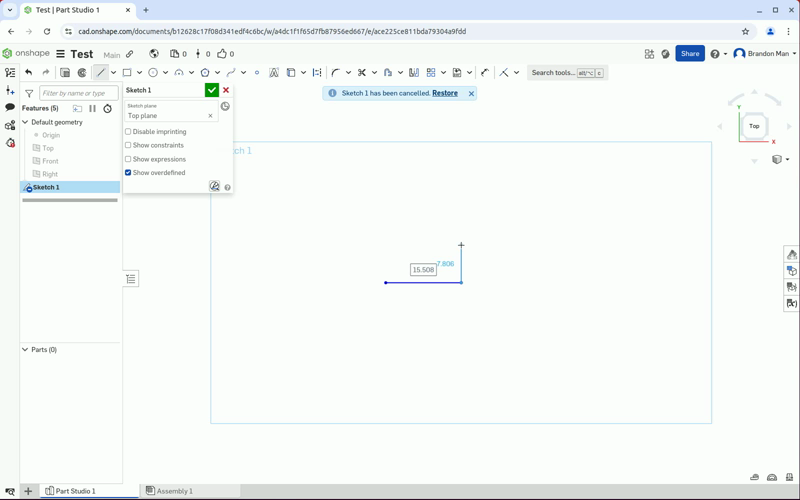
click(461, 244)
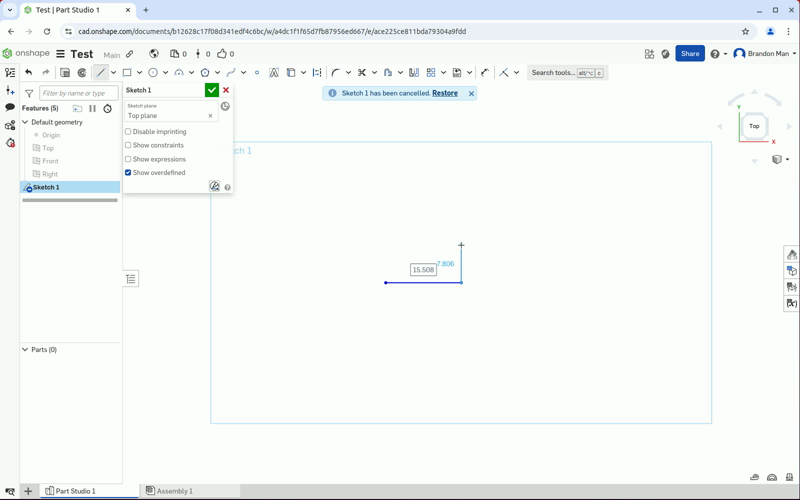
key_up(shift)
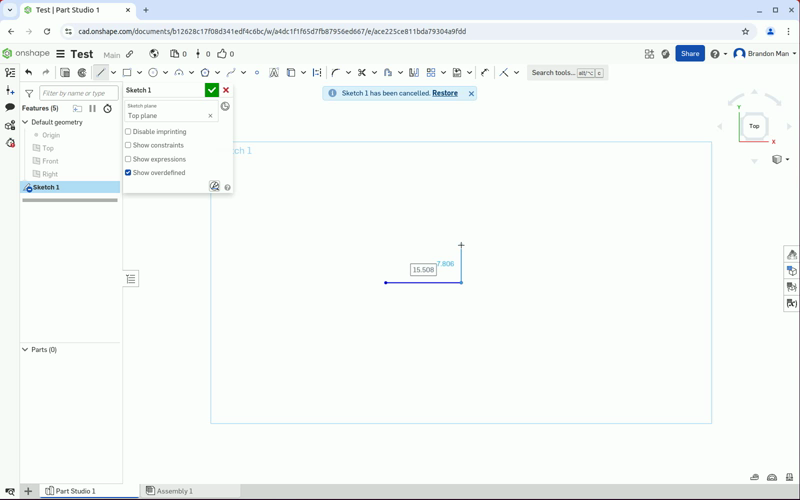
key_down(shift)
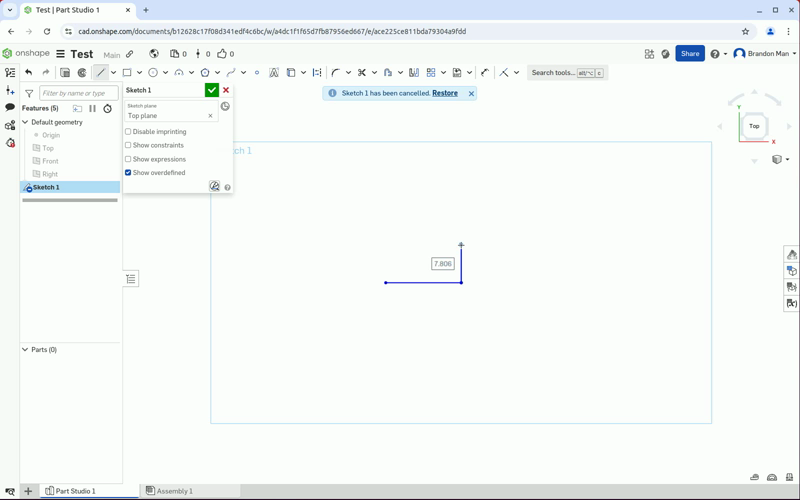
mouse_move(385, 244)
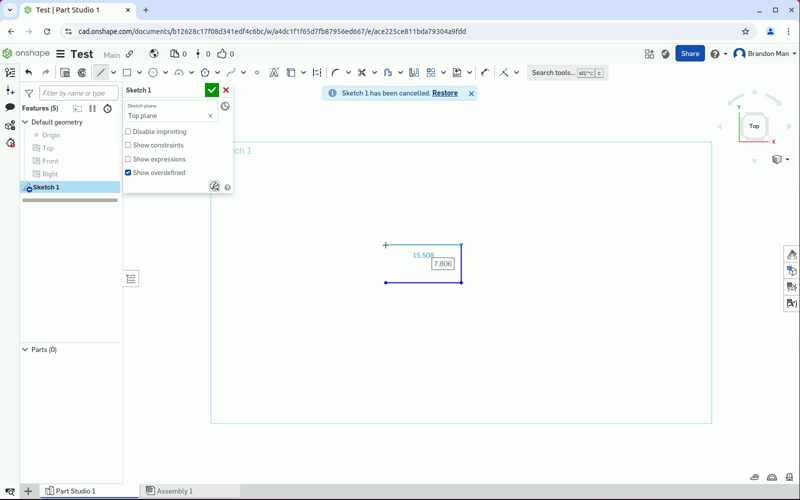
click(385, 244)
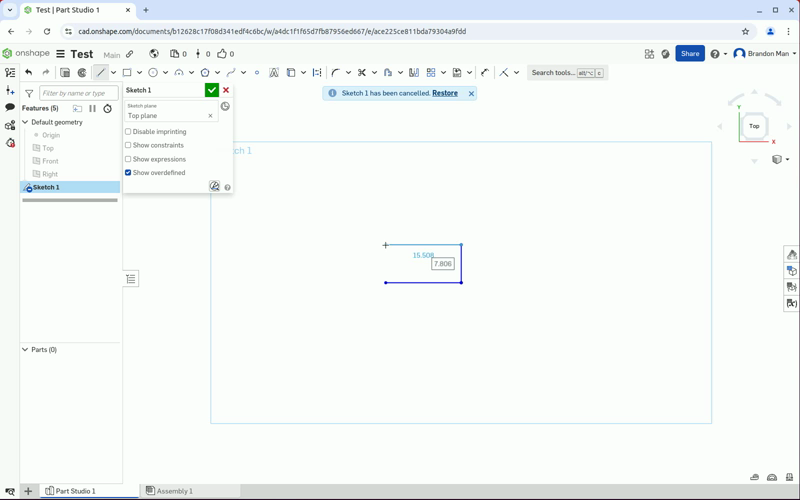
key_up(shift)
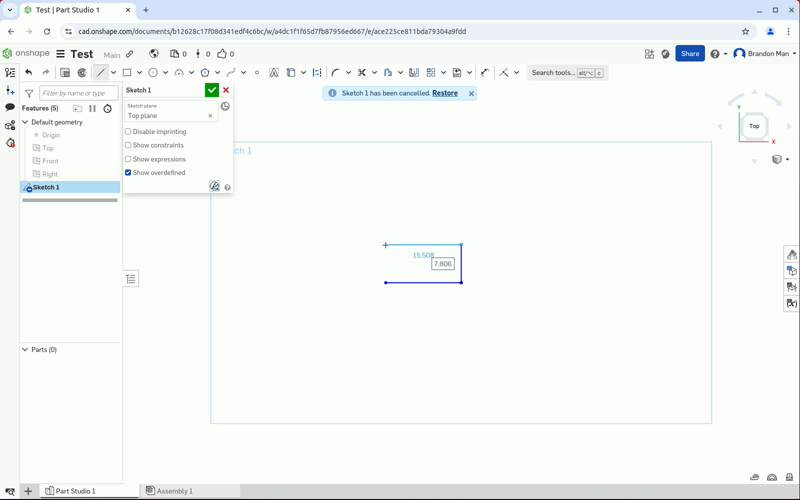
mouse_move(415, 244)
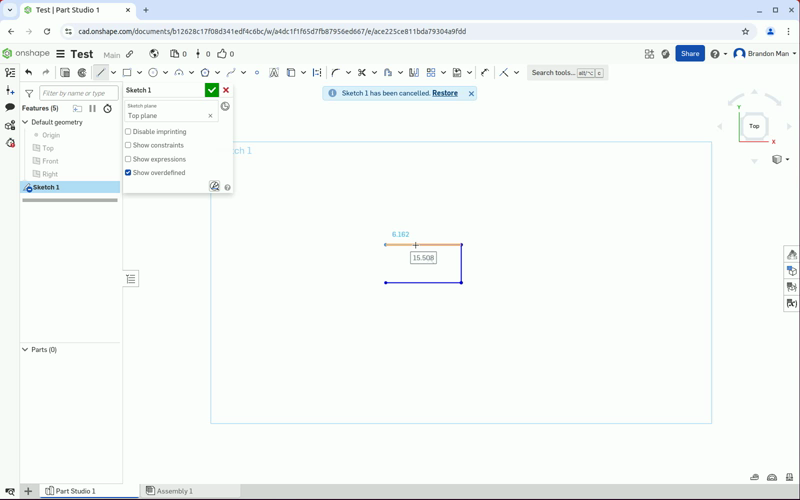
key_down(shift)
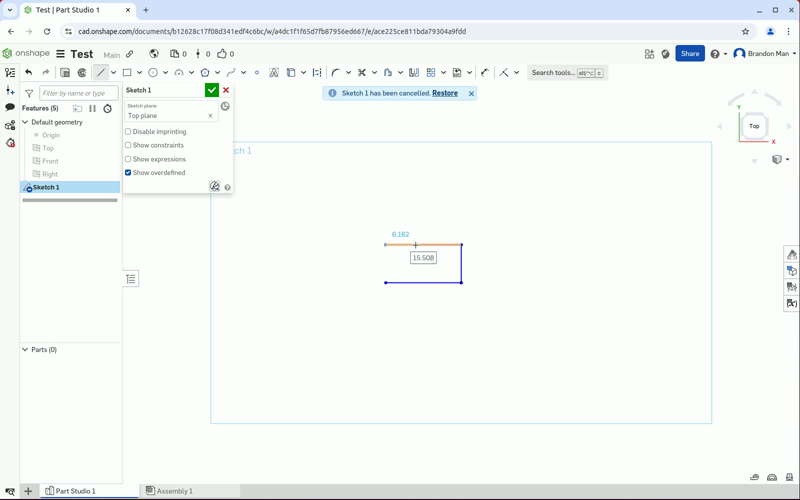
mouse_move(385, 282)
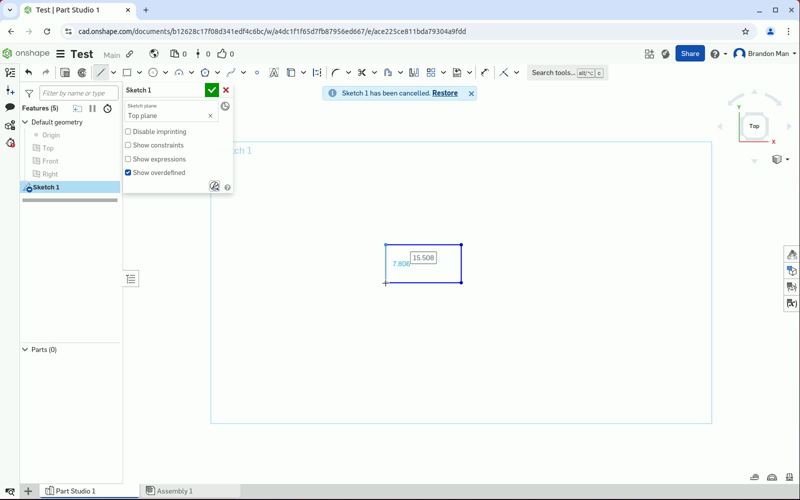
key_up(shift)
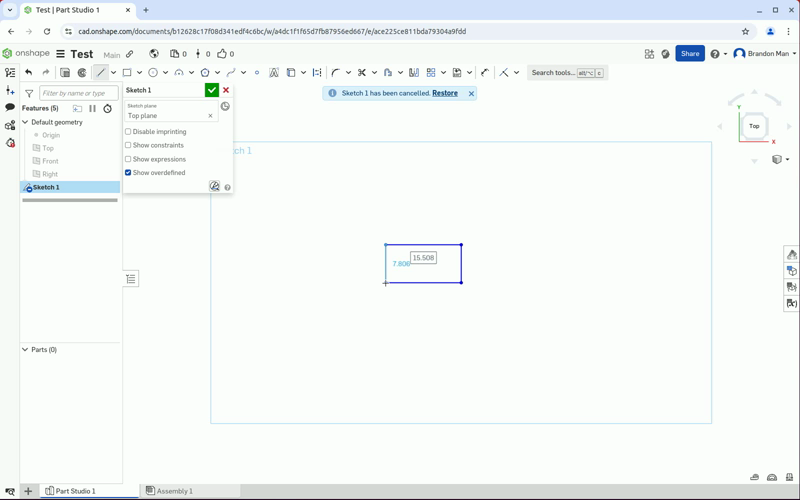
click(385, 282)
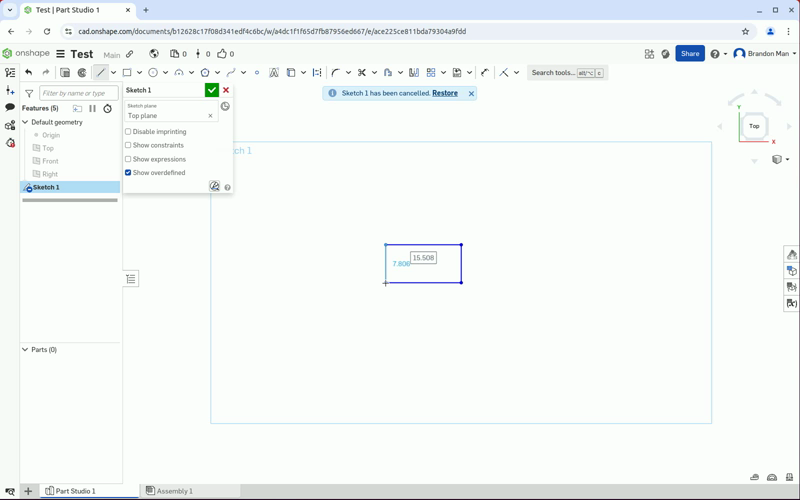
key(esc)
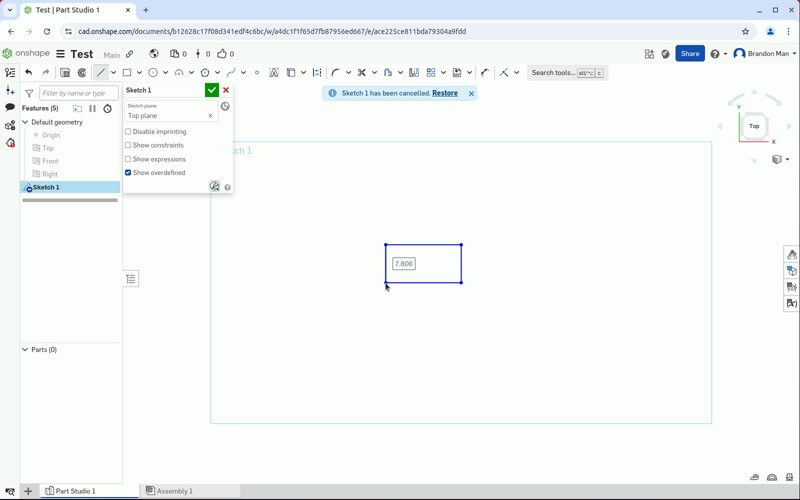
mouse_move(433, 251)
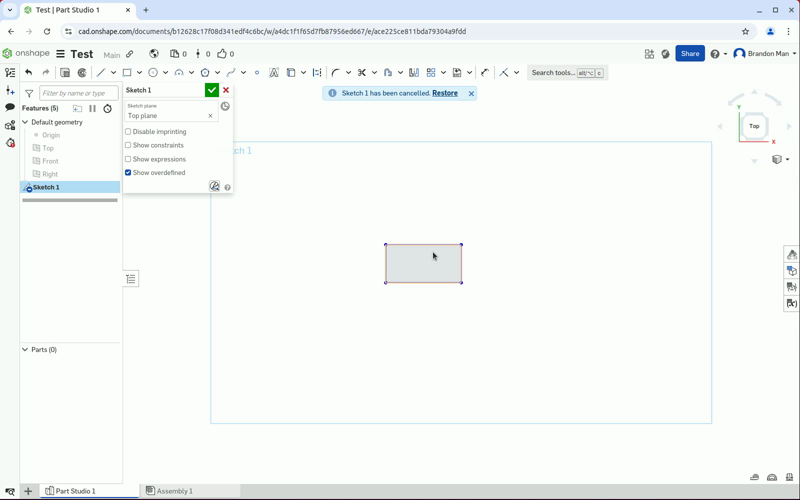
click(433, 251)
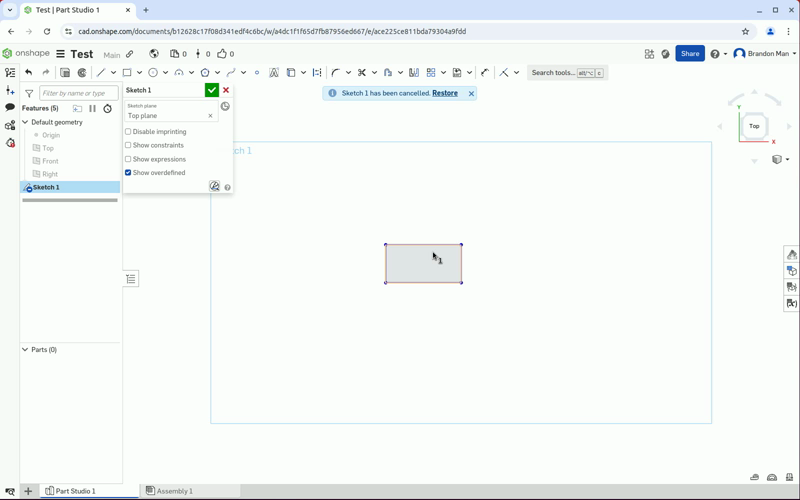
mouse_move(73, 352)
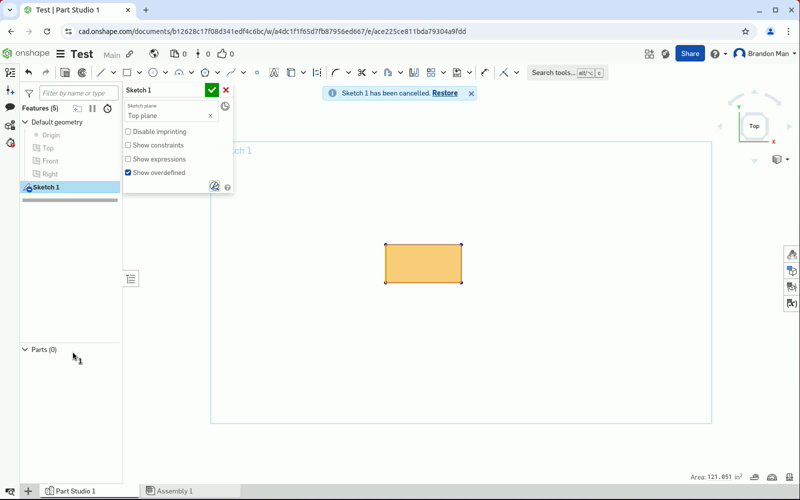
key(shift+y)
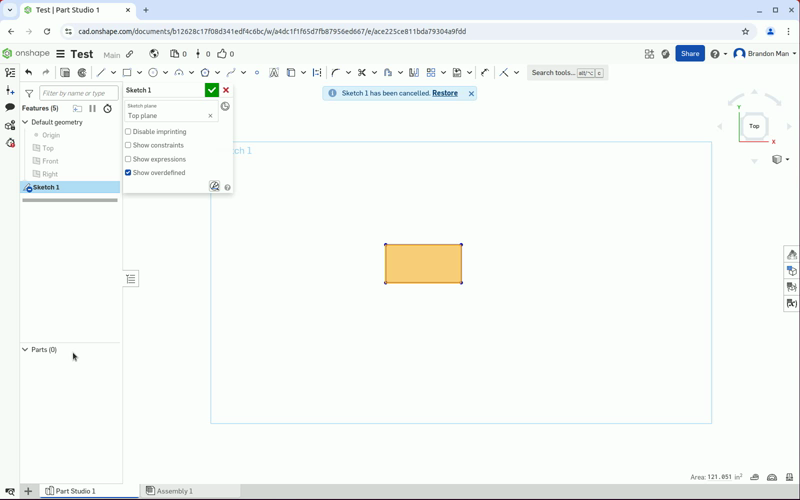
key(shift+e)
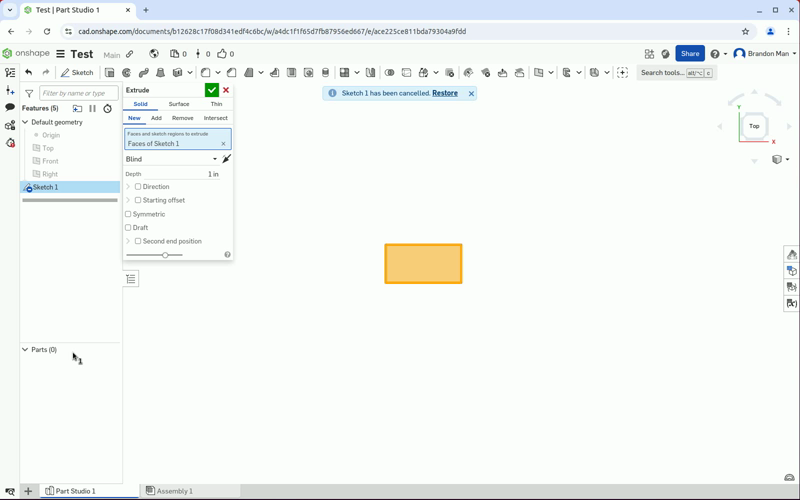
mouse_move(143, 106)
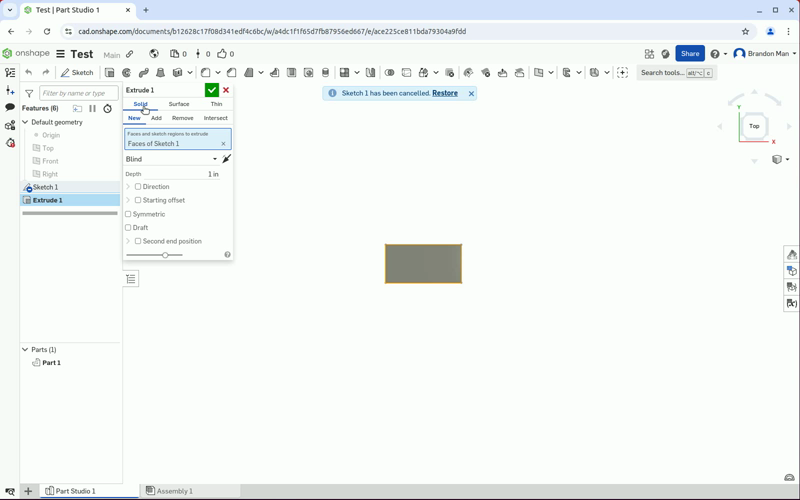
click(143, 106)
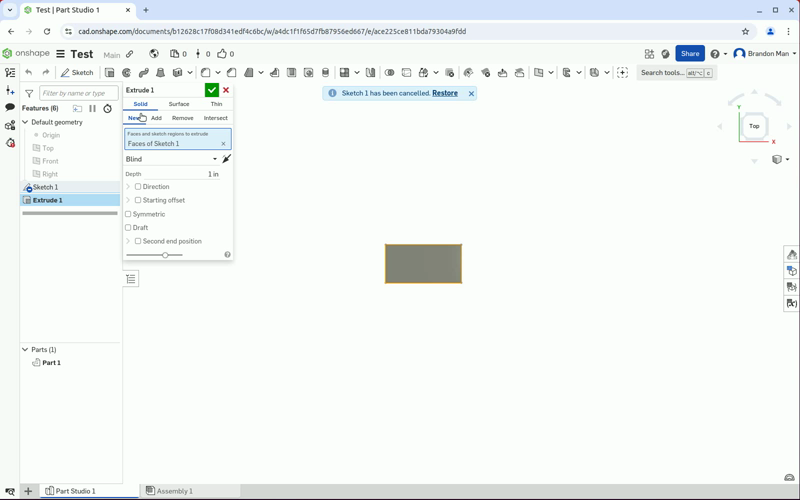
mouse_move(137, 120)
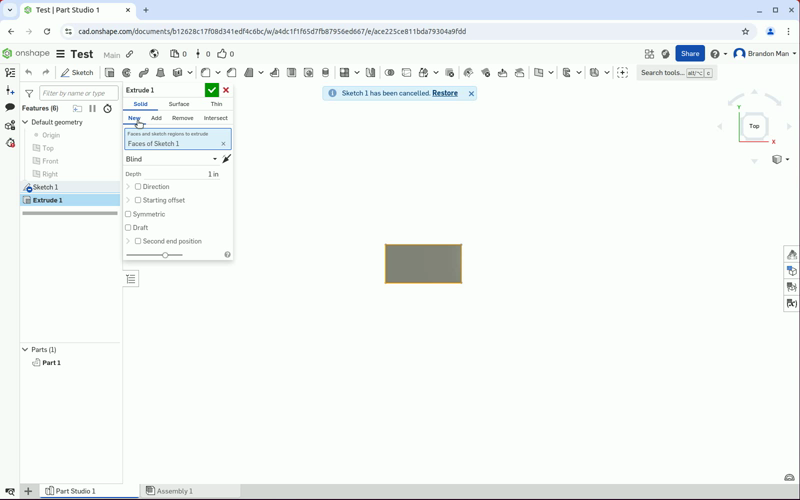
click(137, 120)
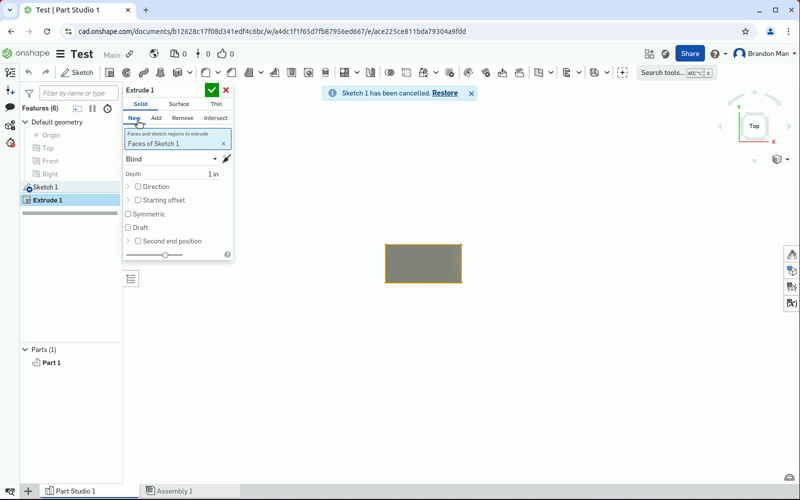
key(tab, 4)
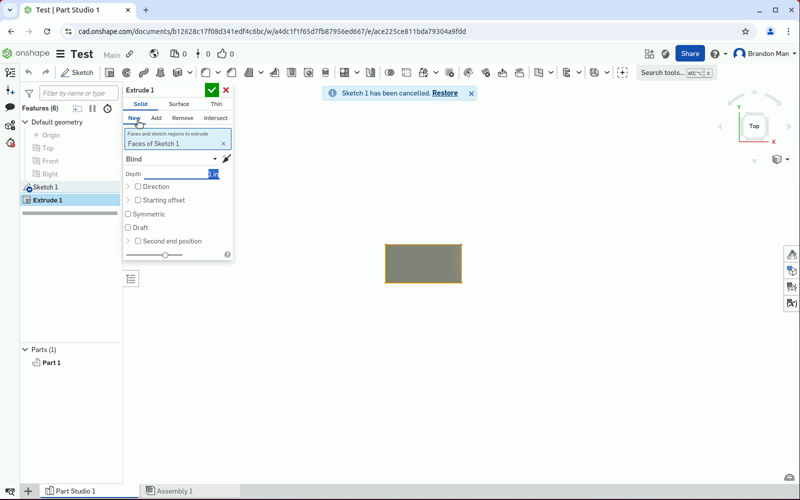
text(7.703)
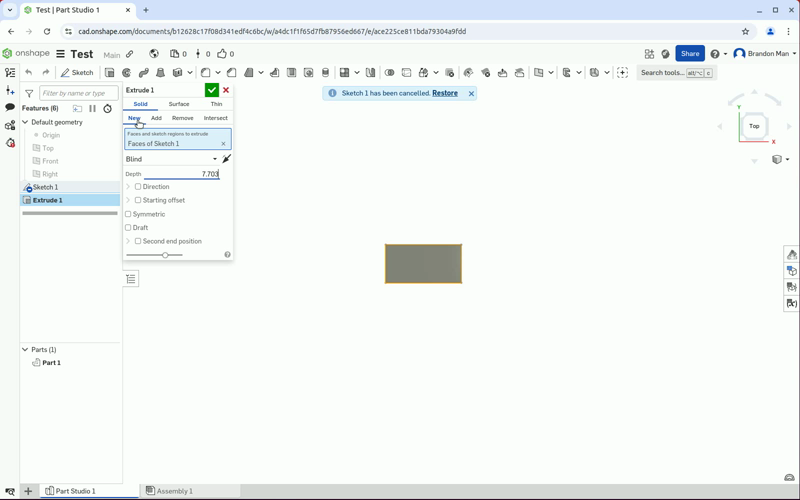
key(enter)
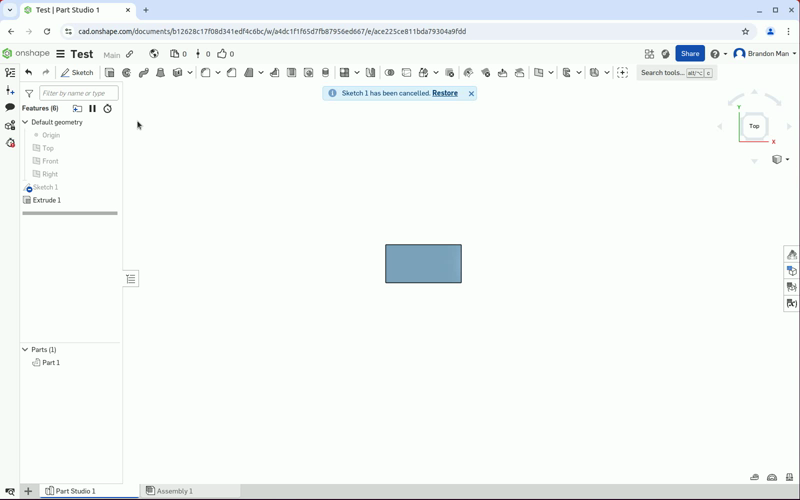
key(shift+h)
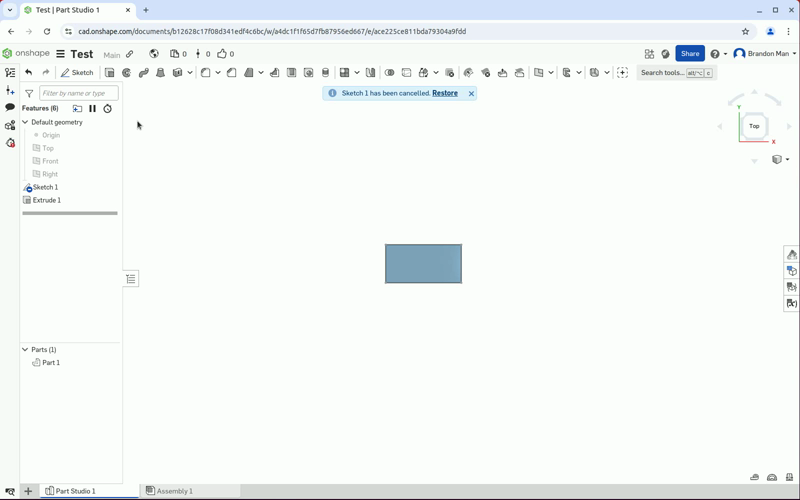
key(shift+h)
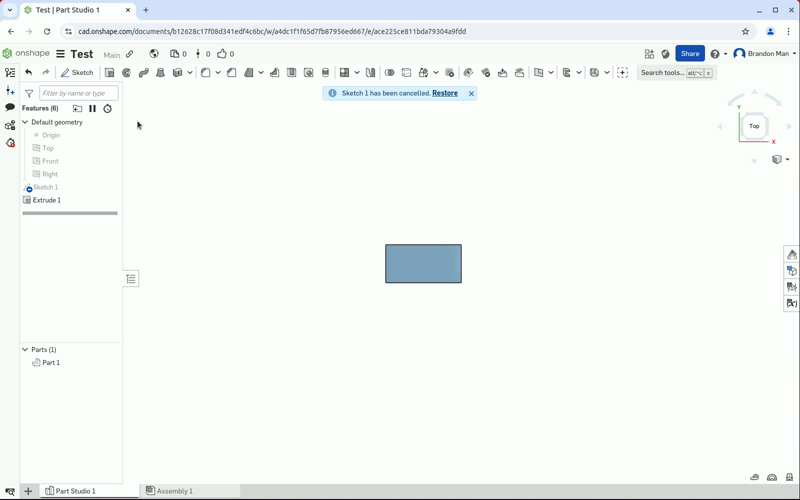
mouse_move(73, 189)
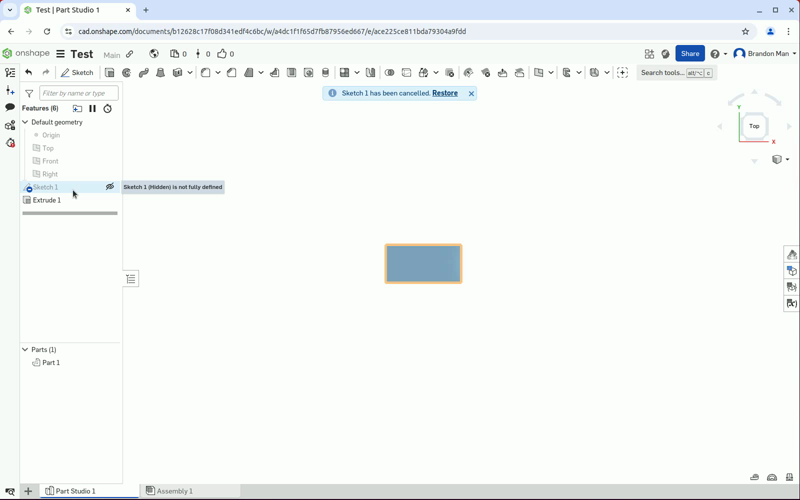
click(73, 189)
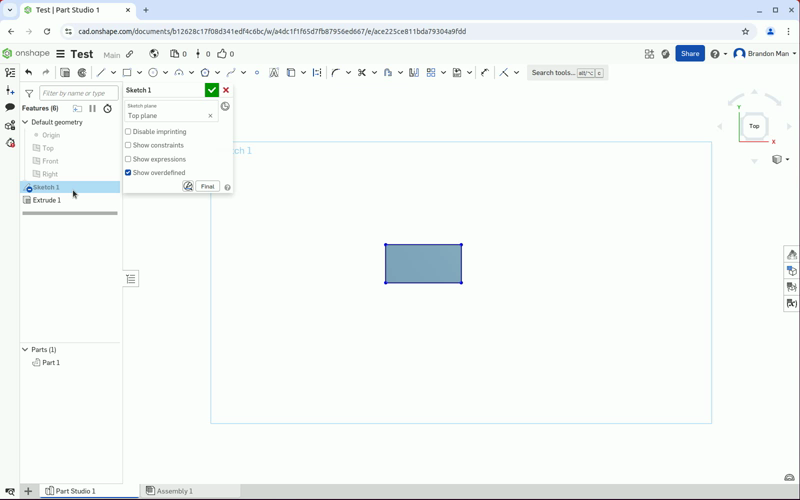
mouse_move(229, 92)
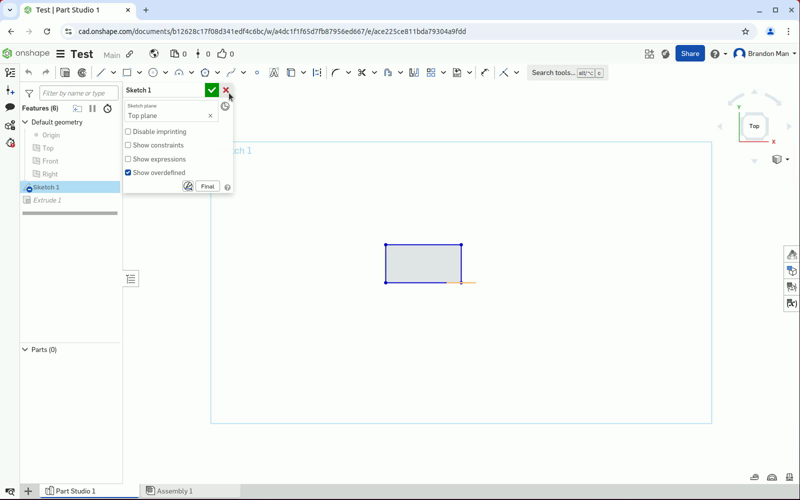
click(229, 92)
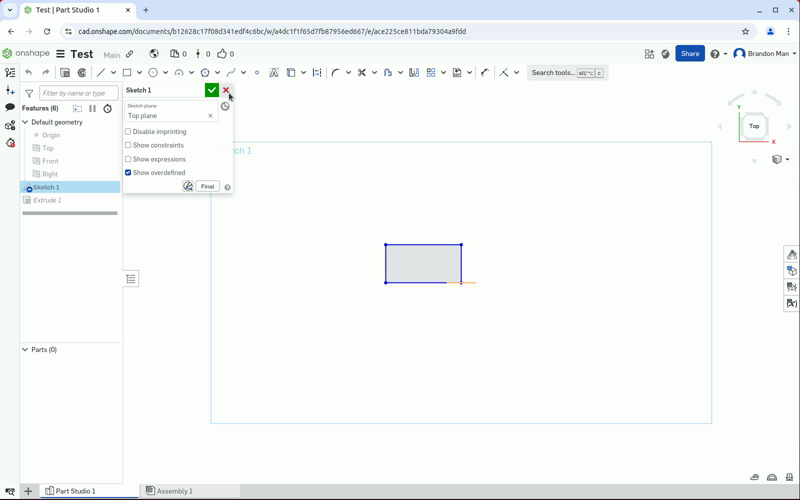
key(shift+s)
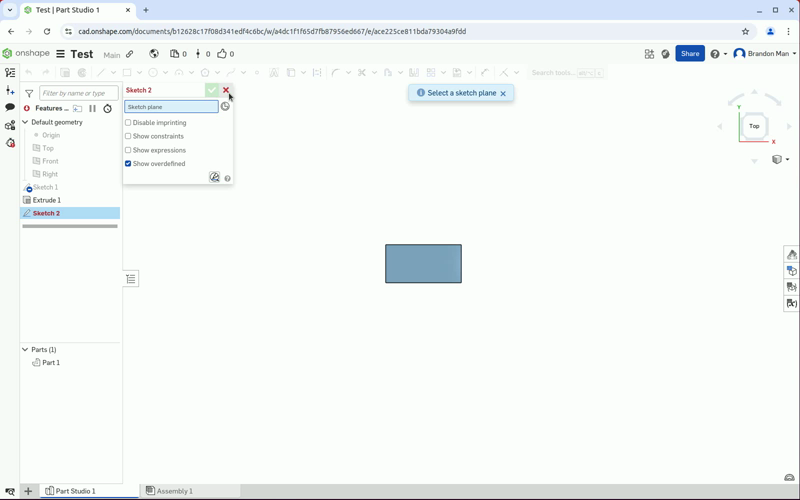
mouse_move(73, 150)
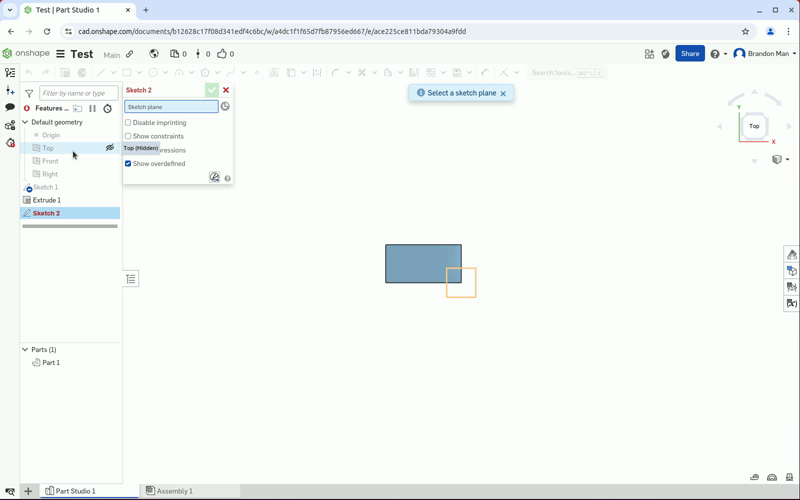
click(73, 150)
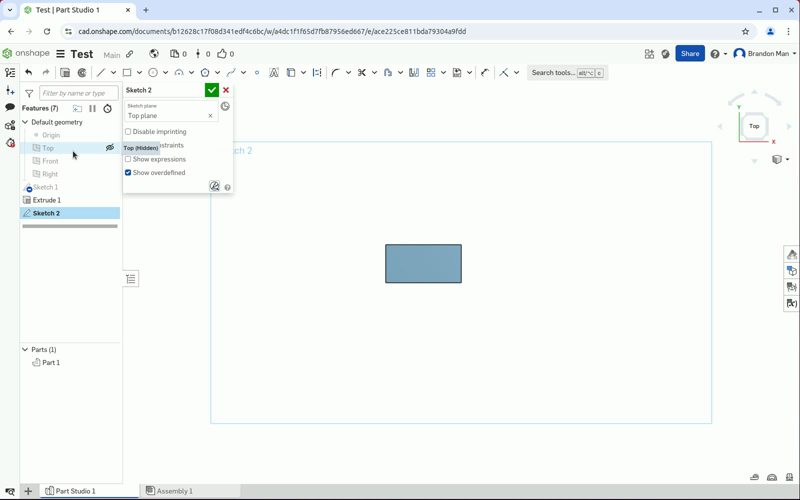
mouse_move(73, 352)
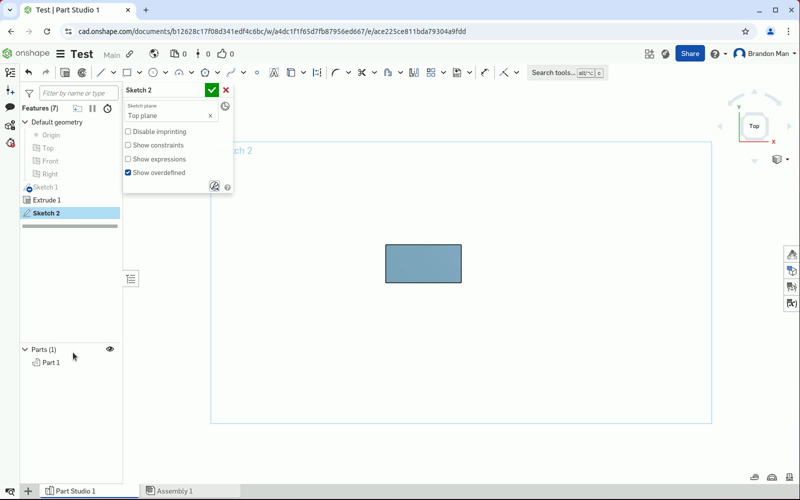
key(y)
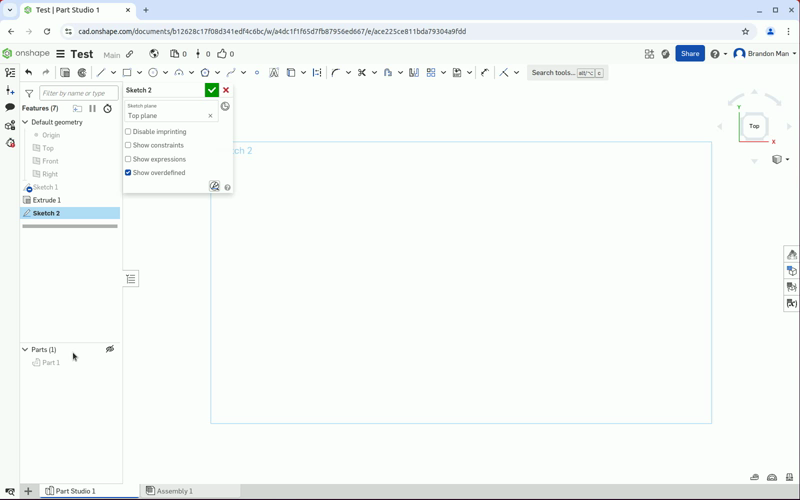
key(l)
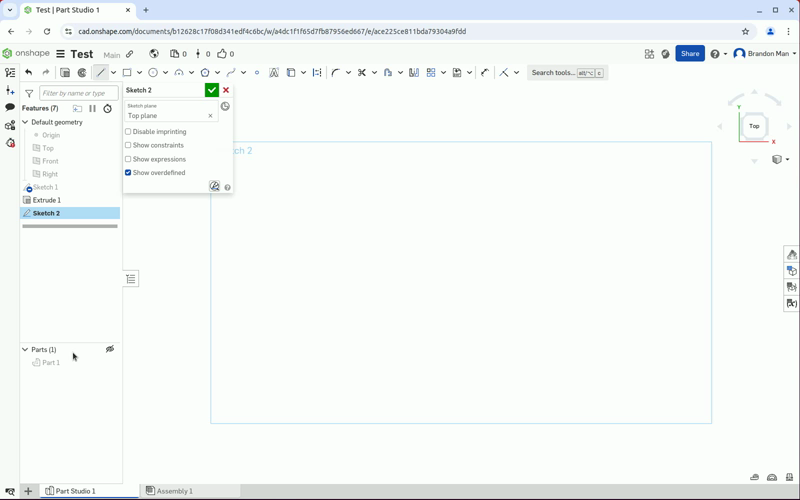
key_down(shift)
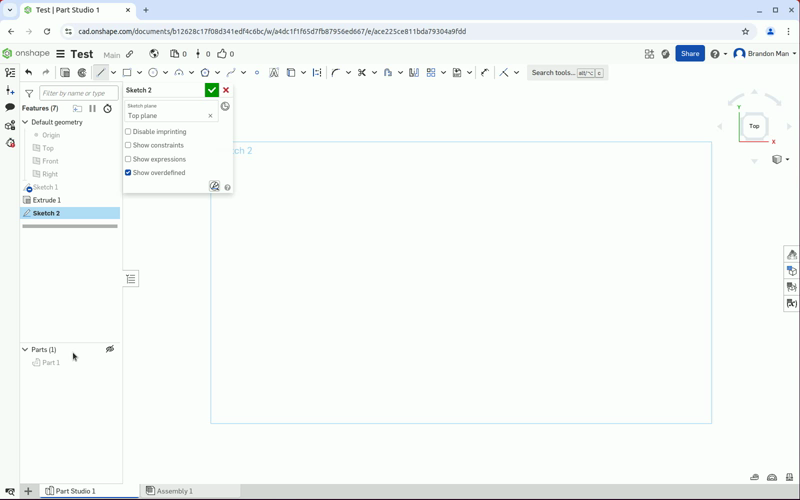
mouse_move(422, 320)
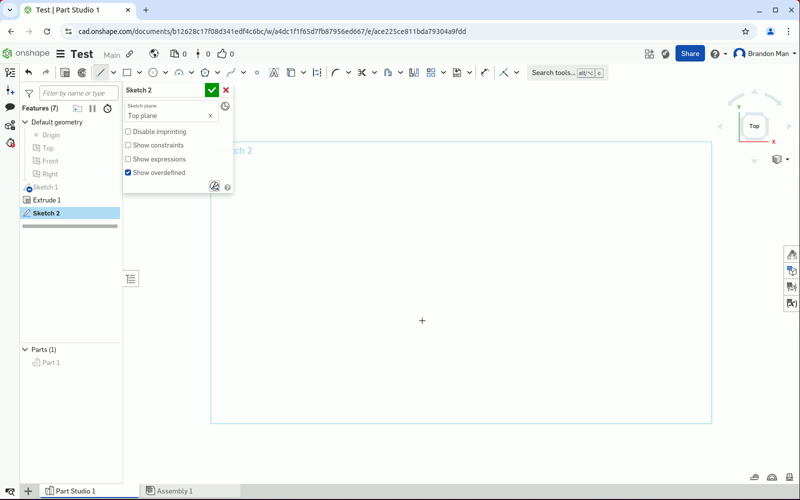
click(422, 320)
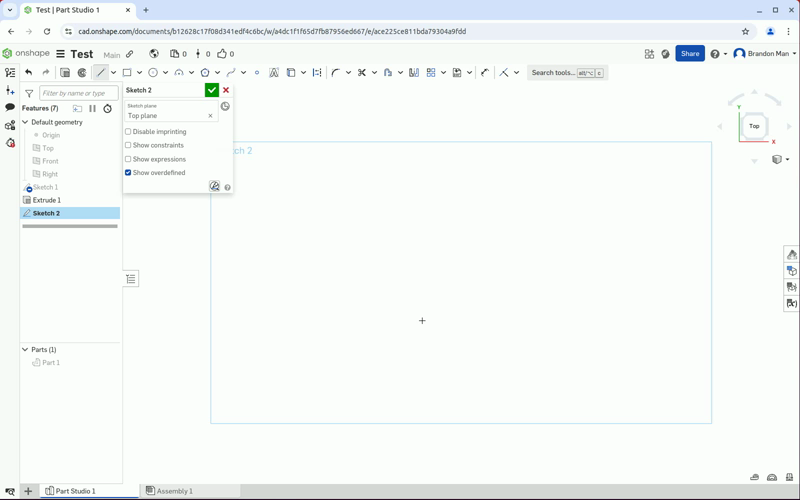
key_up(shift)
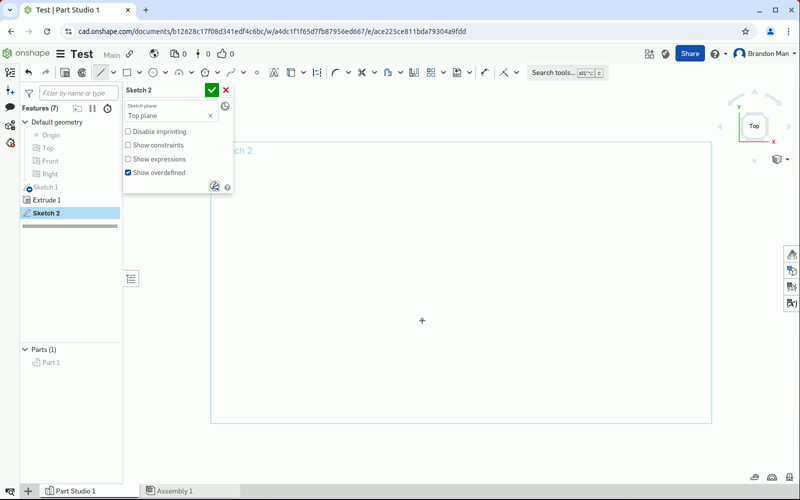
key_down(shift)
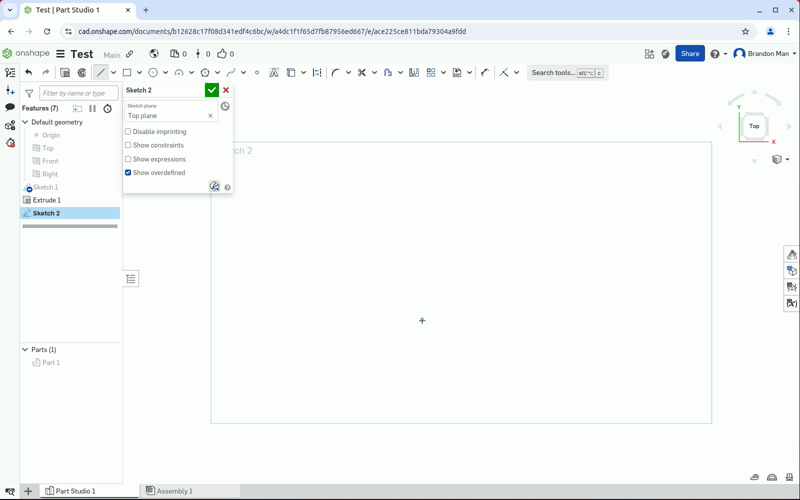
mouse_move(452, 320)
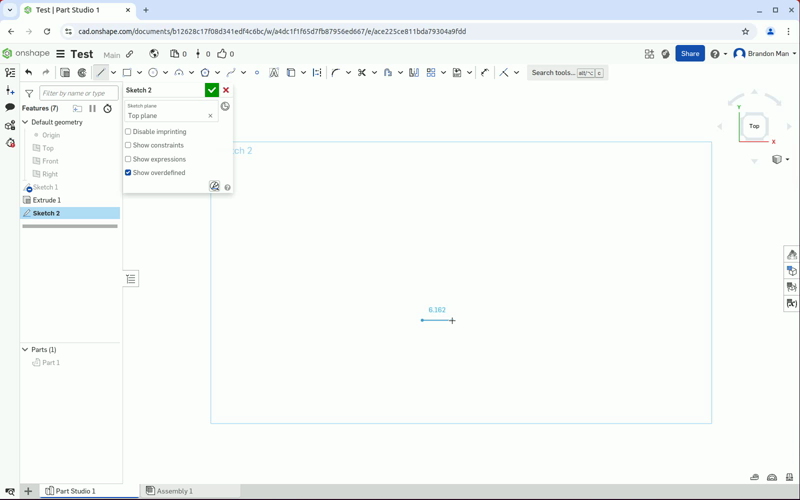
mouse_move(461, 320)
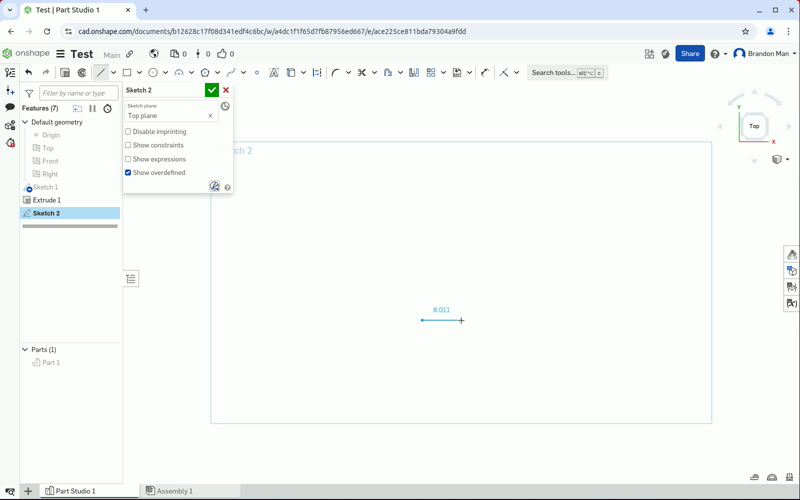
click(461, 320)
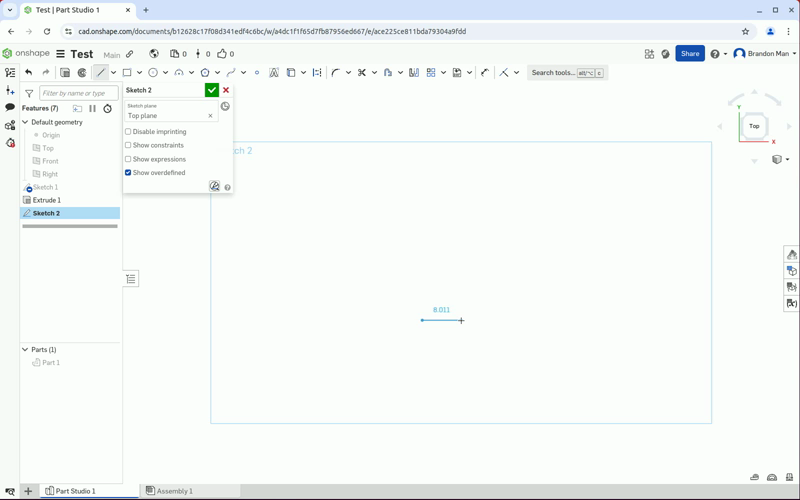
key_up(shift)
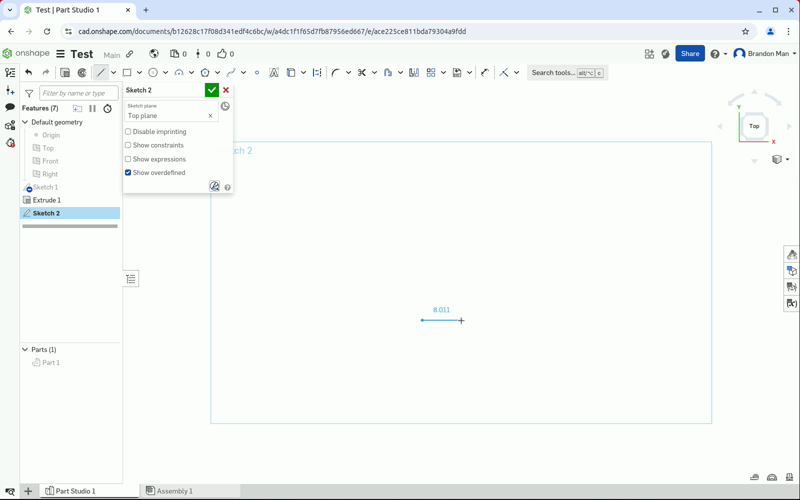
key_down(shift)
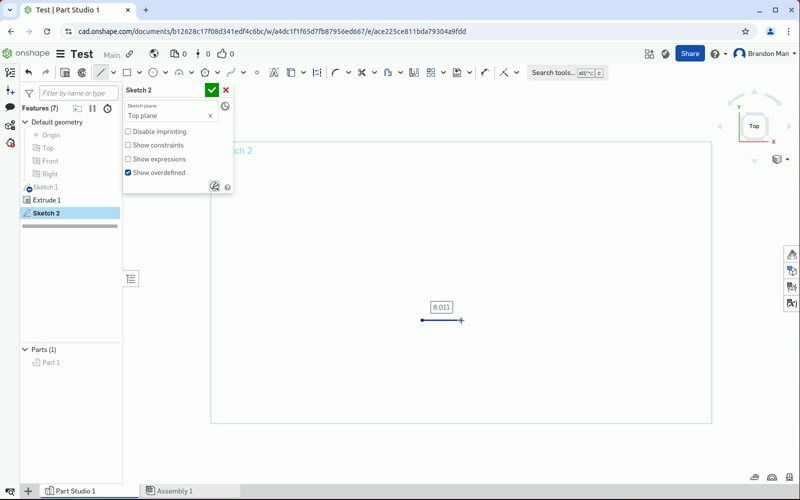
mouse_move(491, 320)
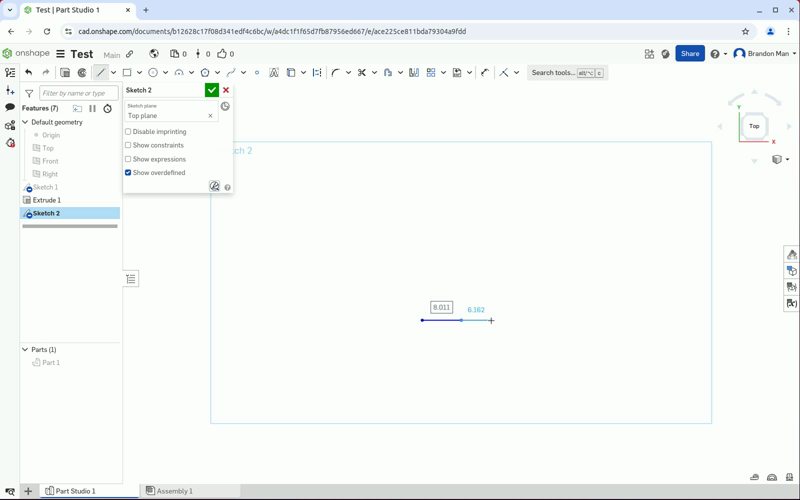
mouse_move(461, 281)
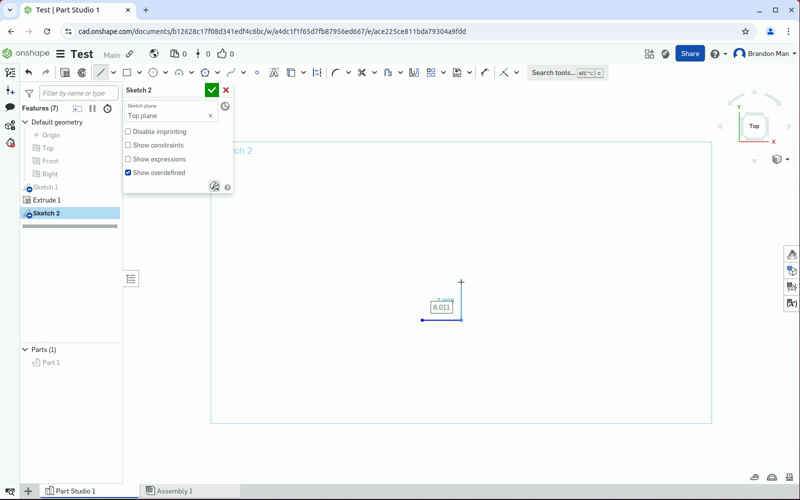
click(461, 281)
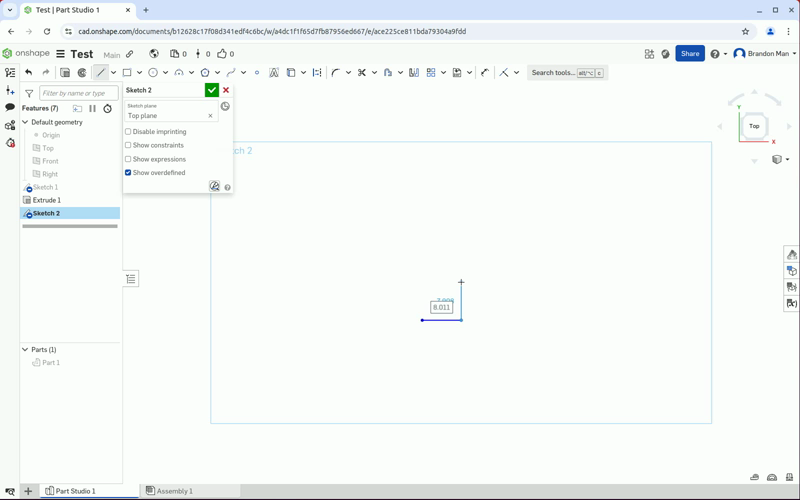
key_up(shift)
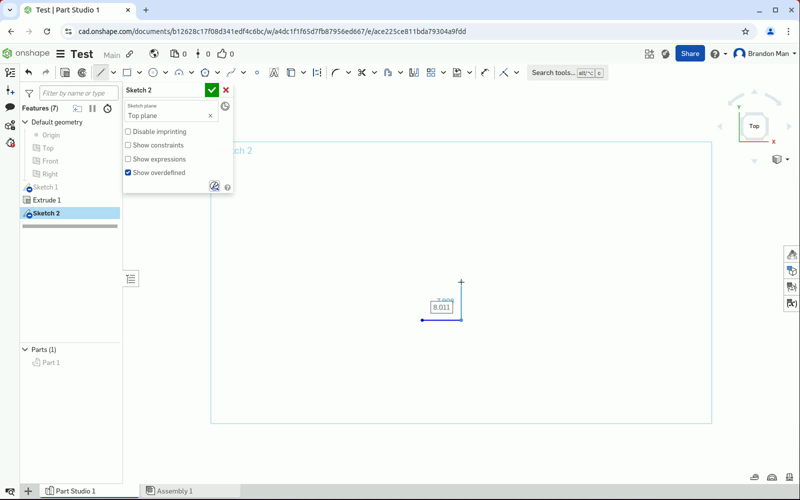
key_down(shift)
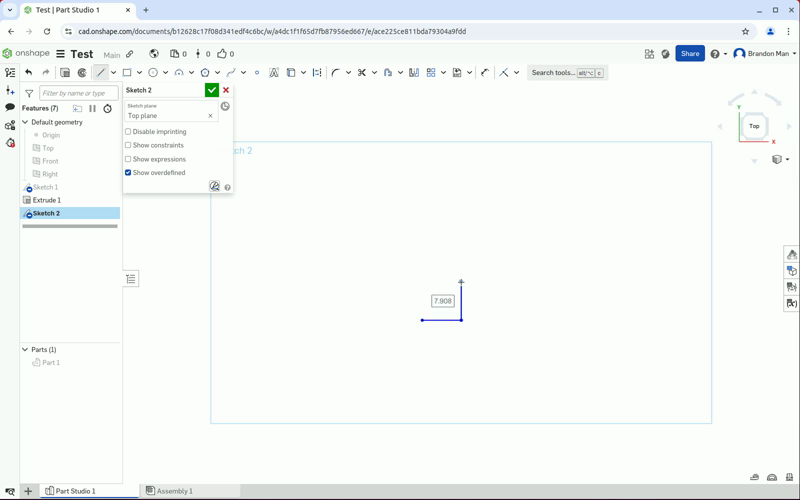
mouse_move(491, 281)
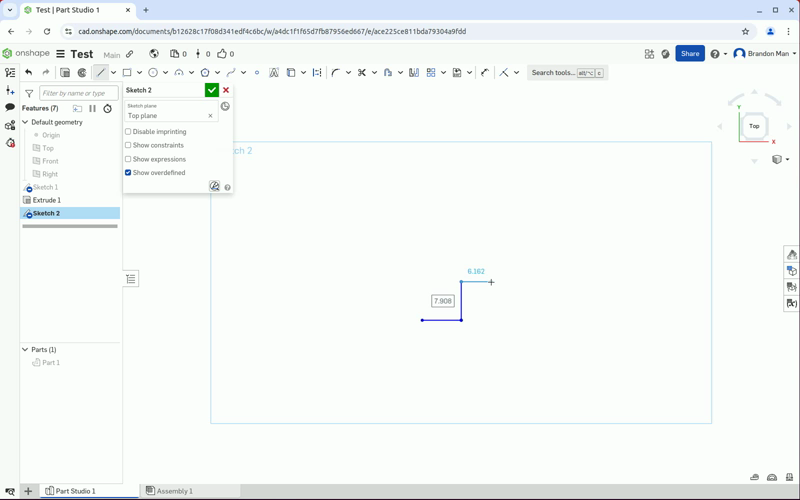
mouse_move(422, 281)
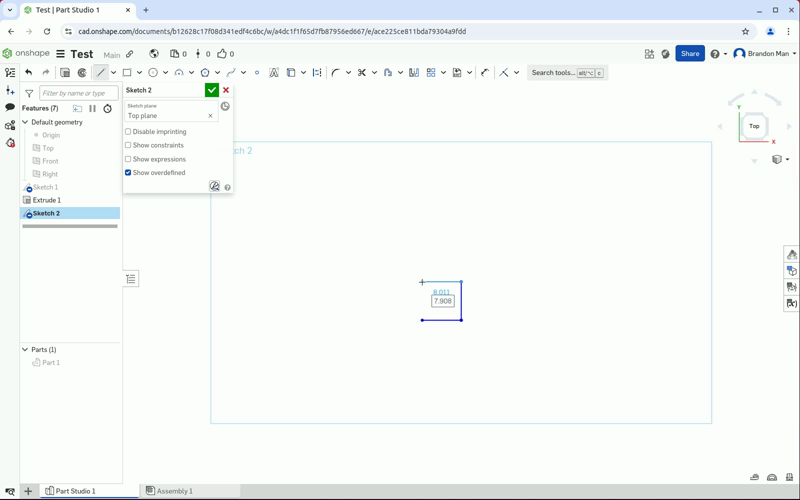
click(422, 281)
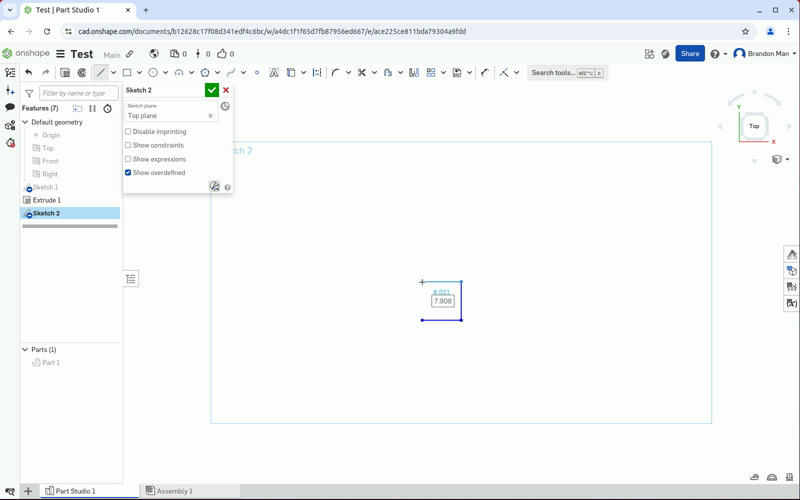
key_up(shift)
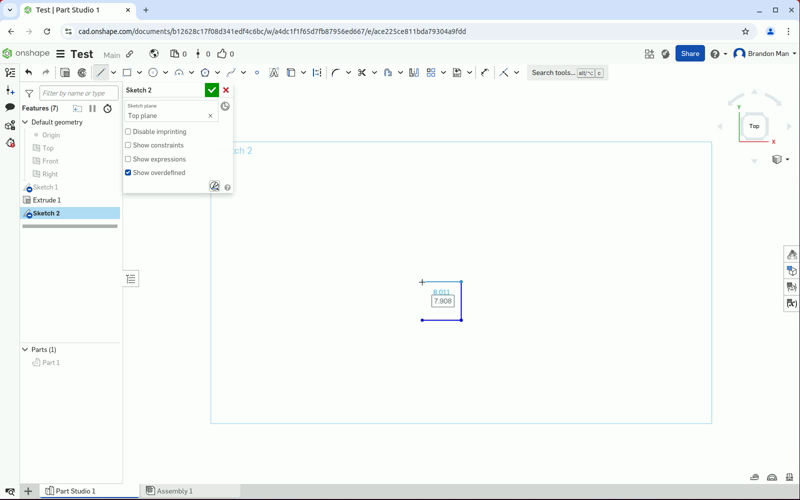
mouse_move(452, 281)
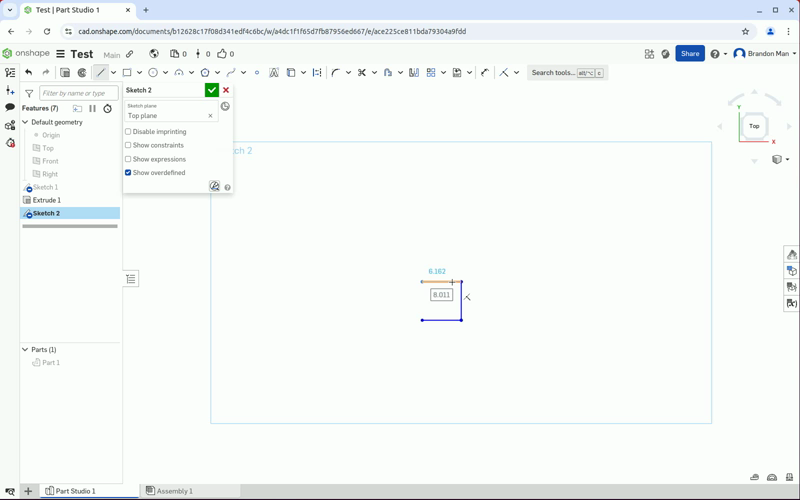
key_down(shift)
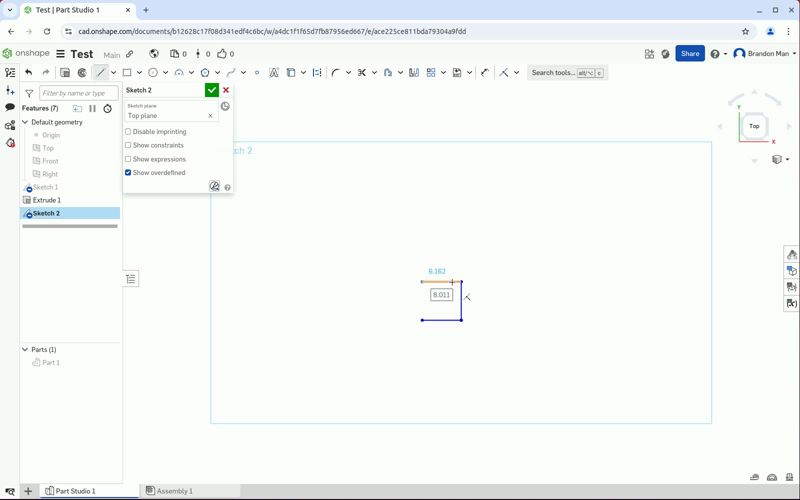
mouse_move(422, 320)
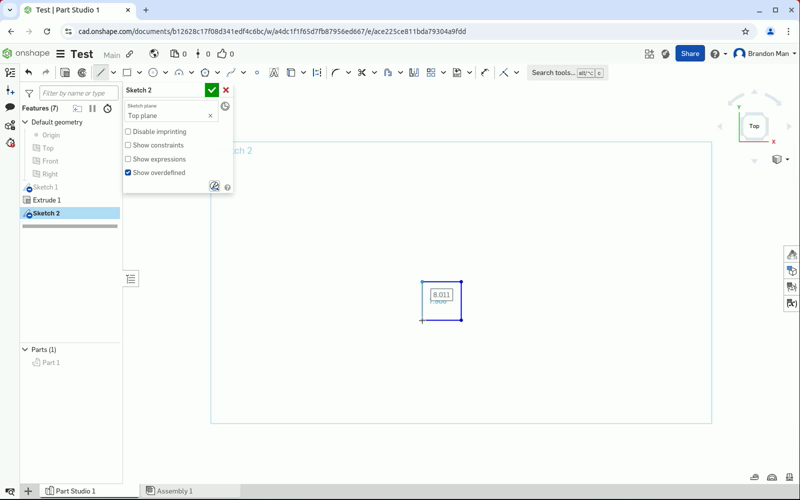
key_up(shift)
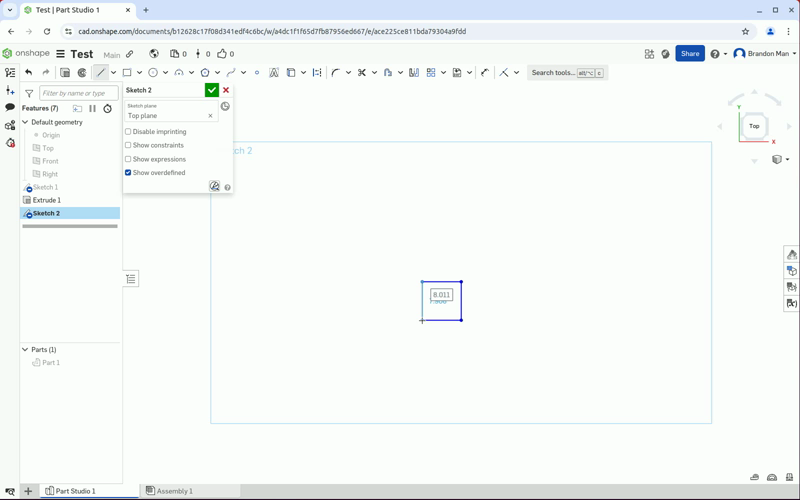
click(422, 320)
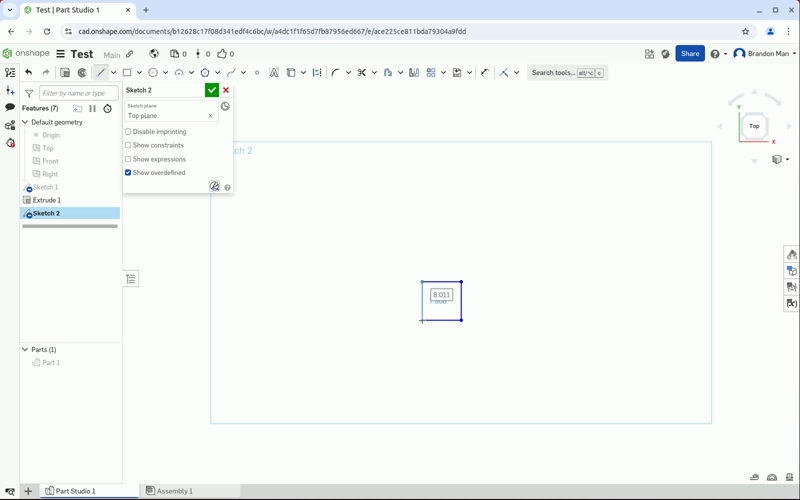
key(esc)
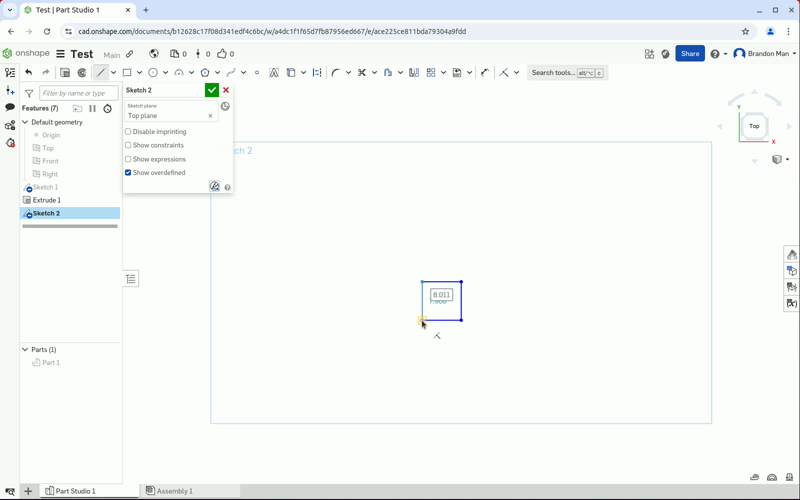
mouse_move(430, 305)
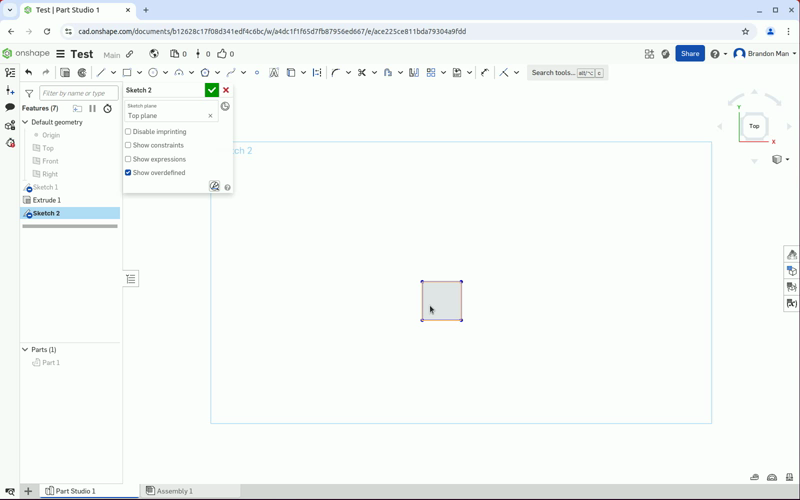
scroll(6)
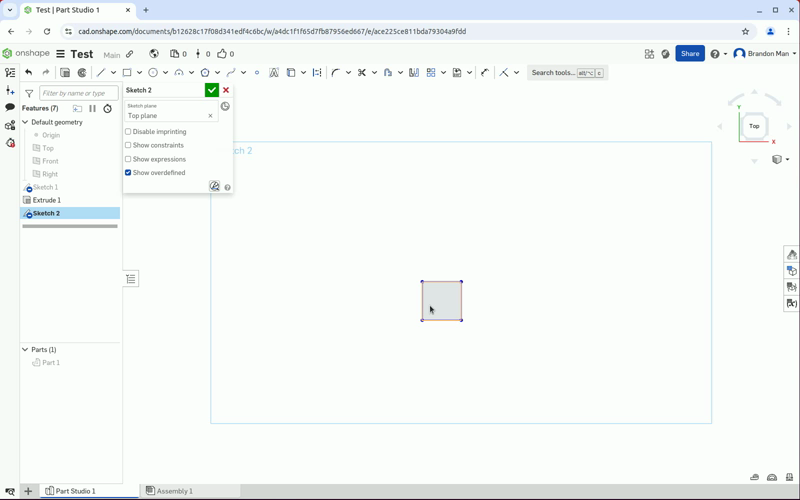
scroll(6)
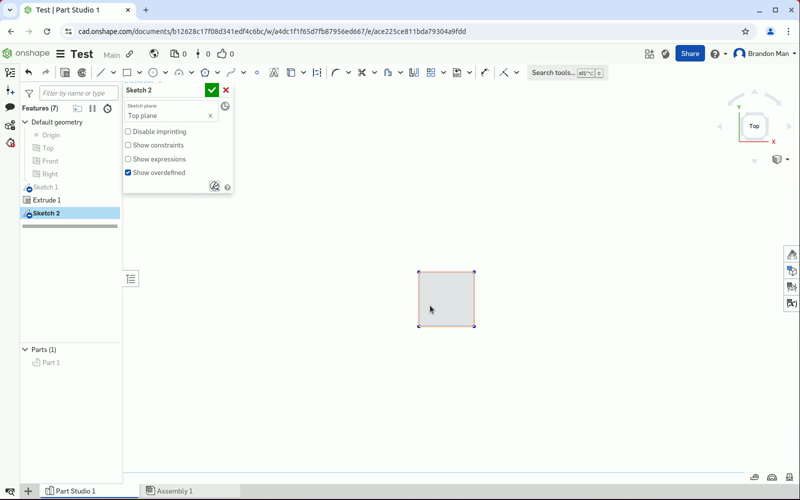
scroll(6)
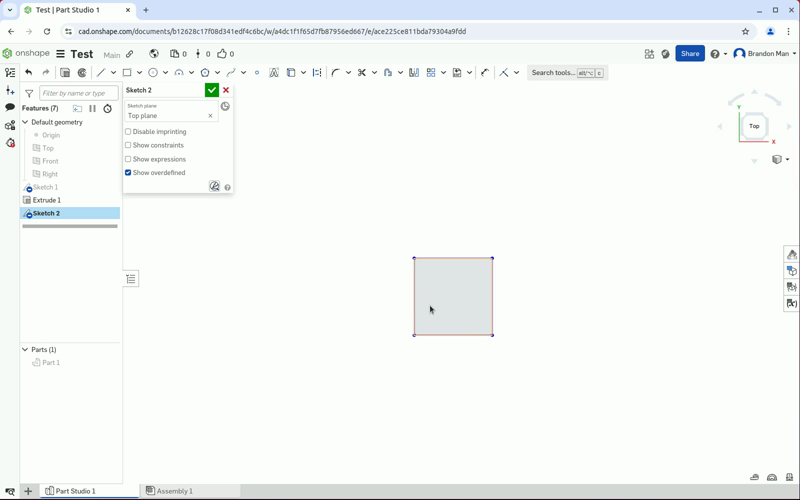
scroll(6)
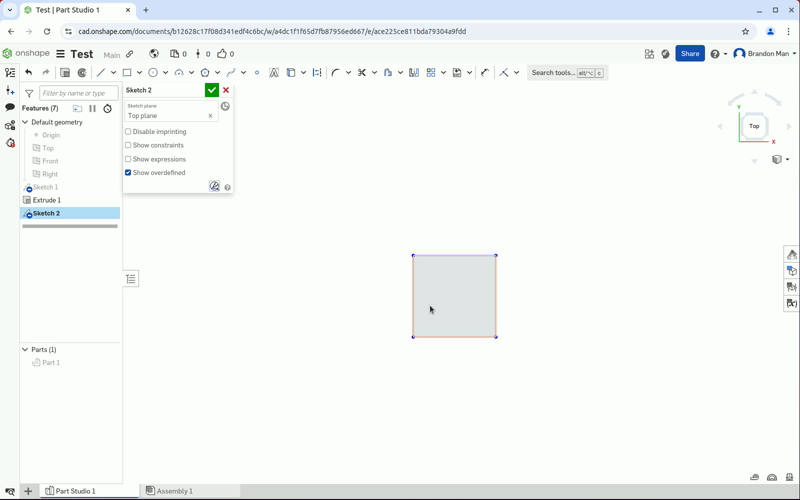
scroll(6)
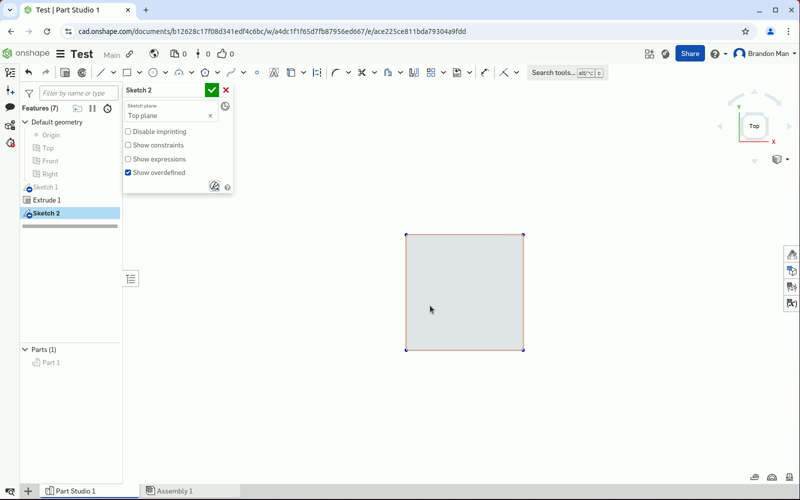
scroll(6)
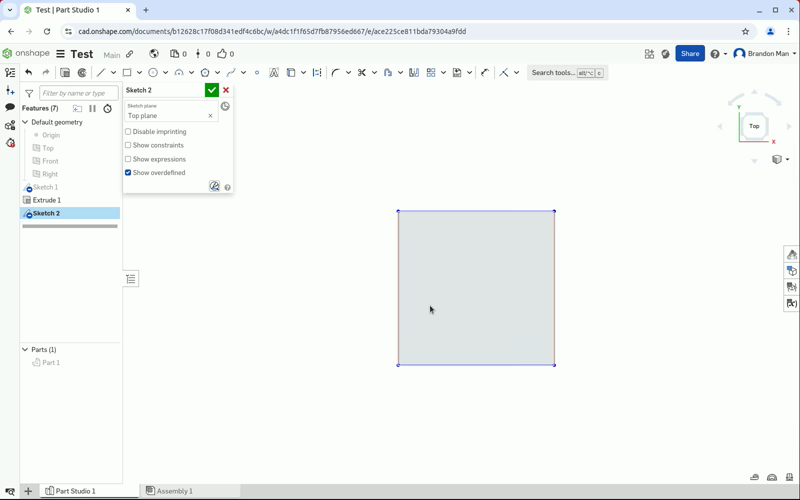
scroll(6)
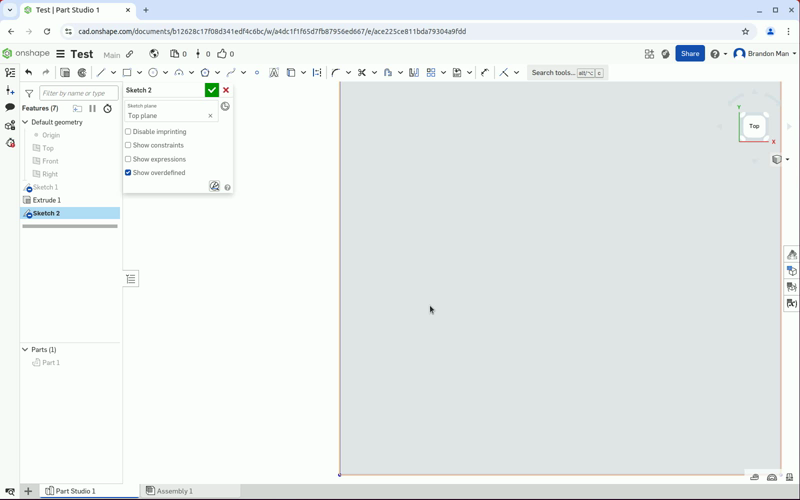
click(430, 305)
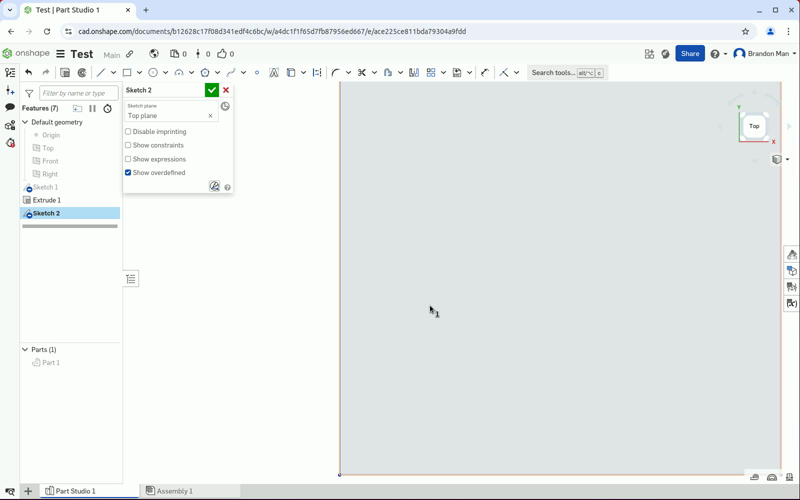
scroll(-6)
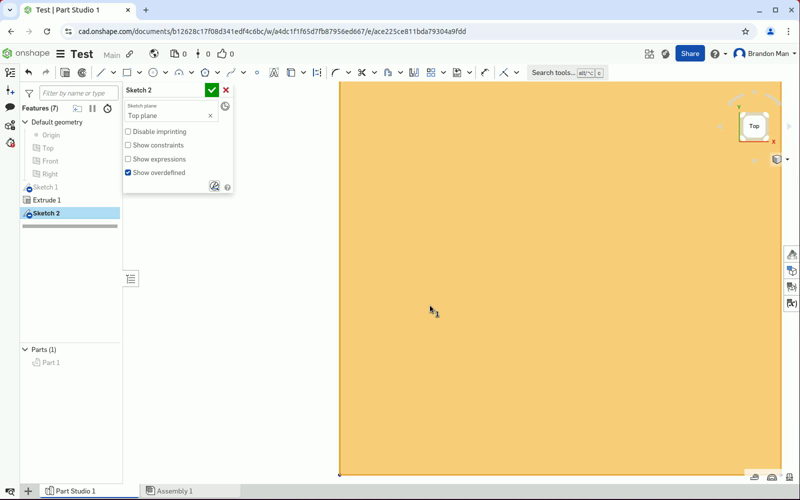
scroll(-6)
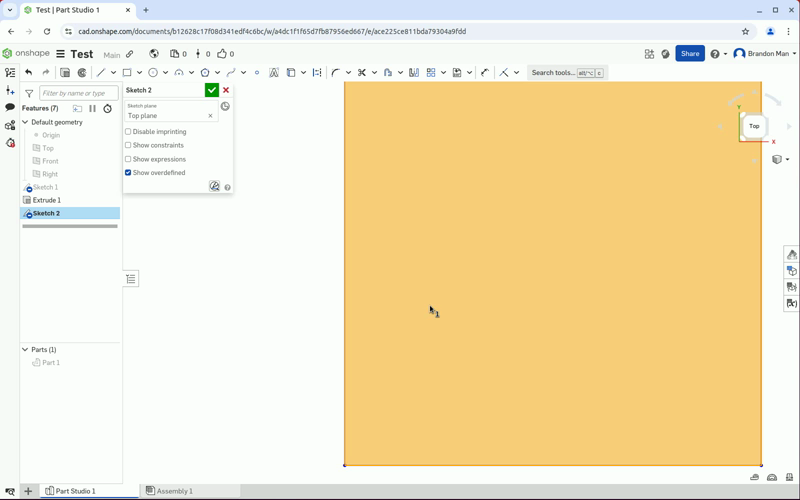
scroll(-6)
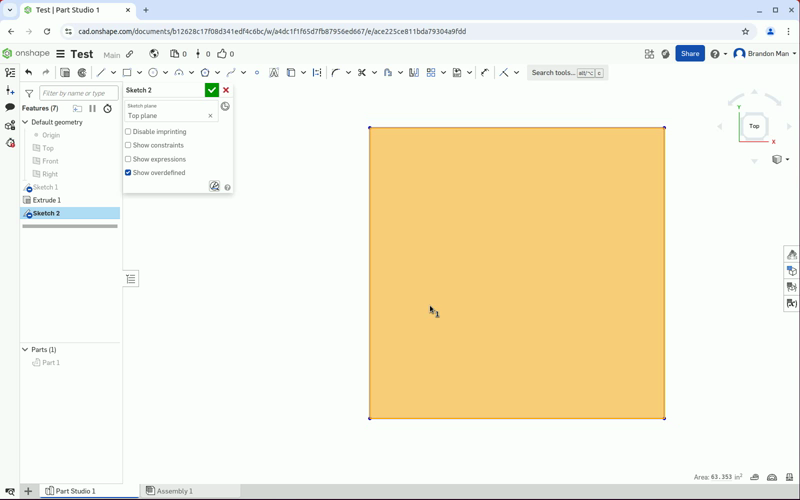
scroll(-6)
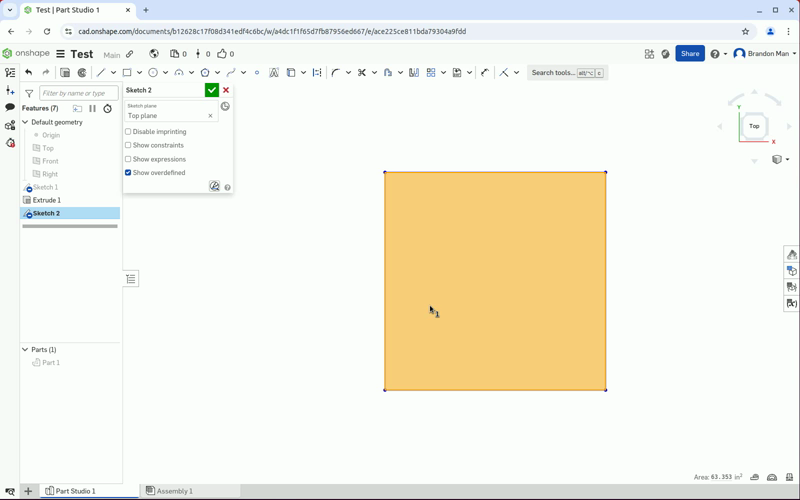
scroll(-6)
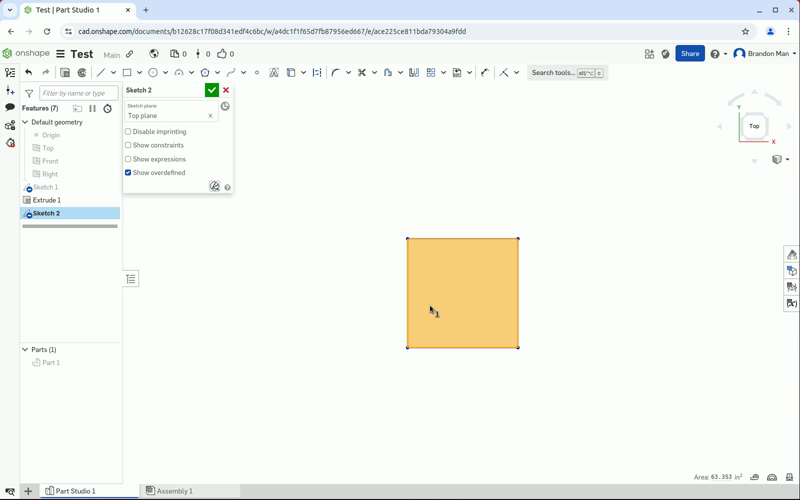
scroll(-6)
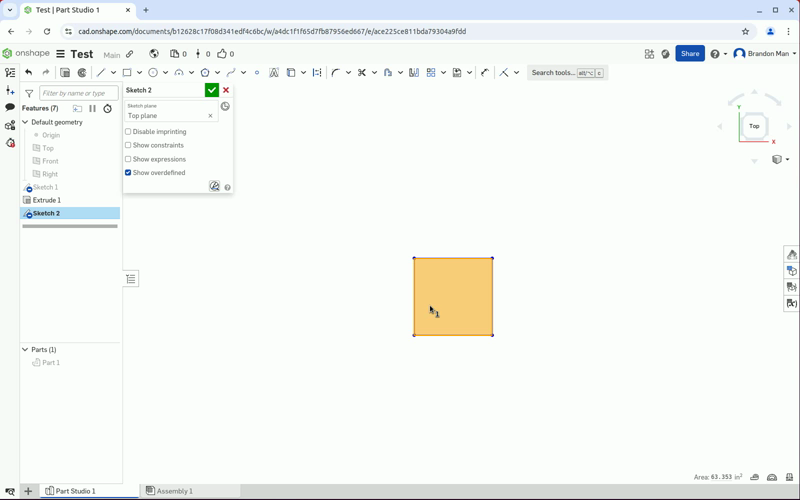
scroll(-6)
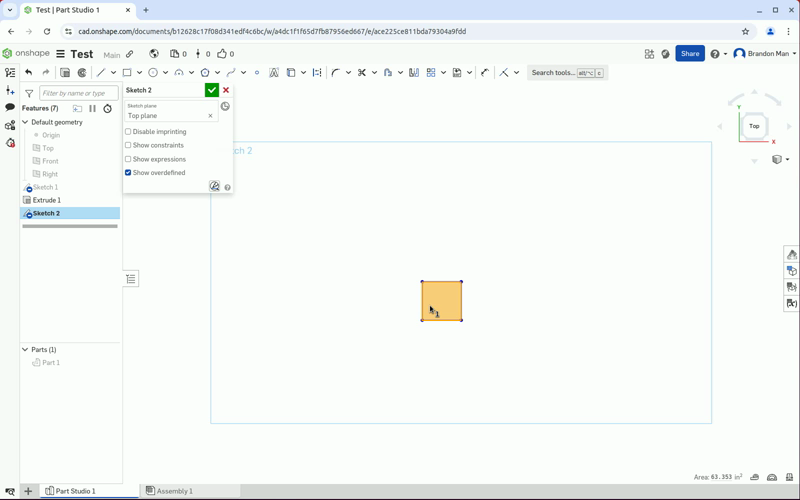
mouse_move(73, 352)
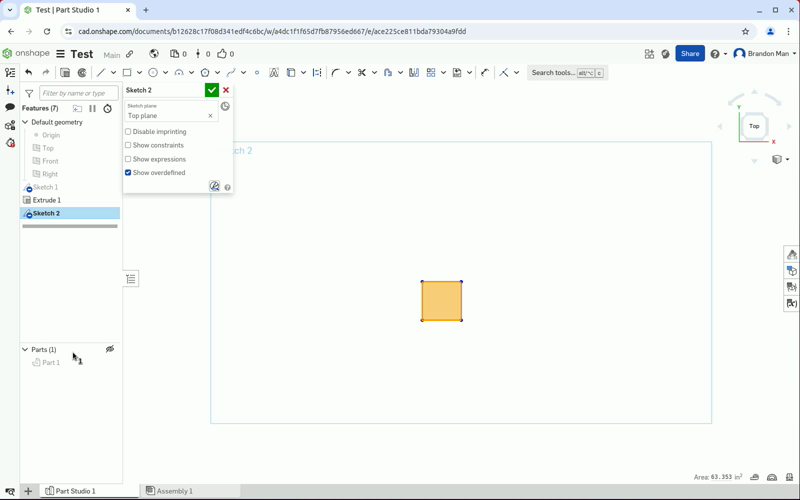
key(shift+y)
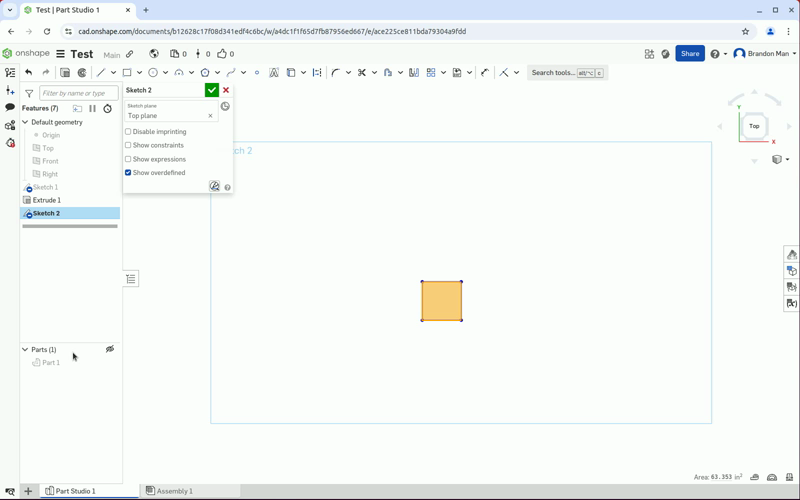
key(shift+e)
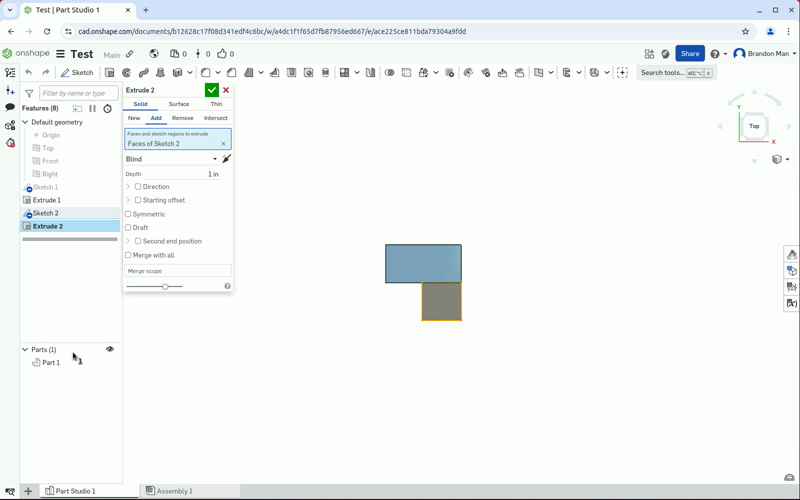
mouse_move(143, 106)
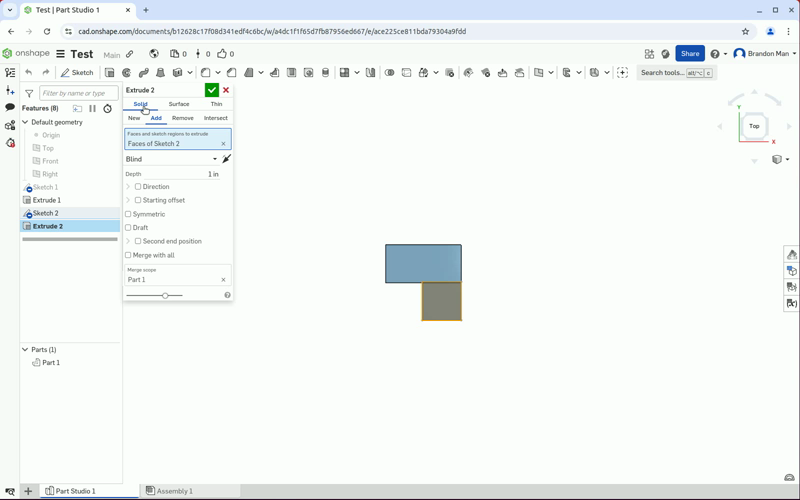
click(143, 106)
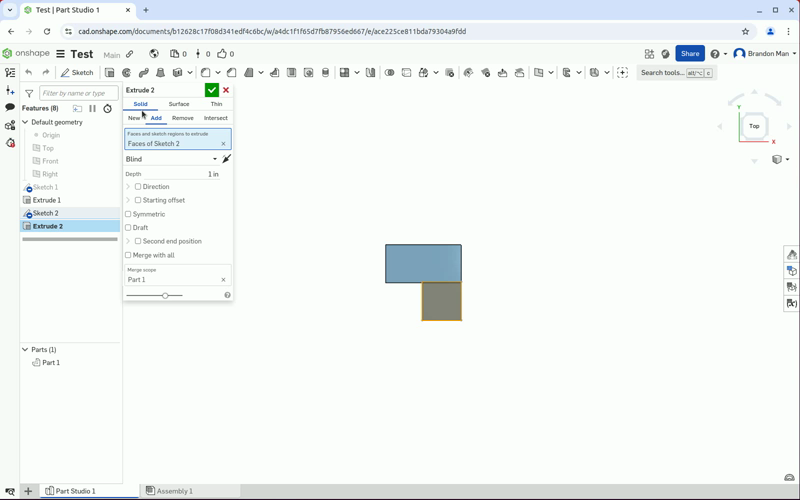
mouse_move(137, 120)
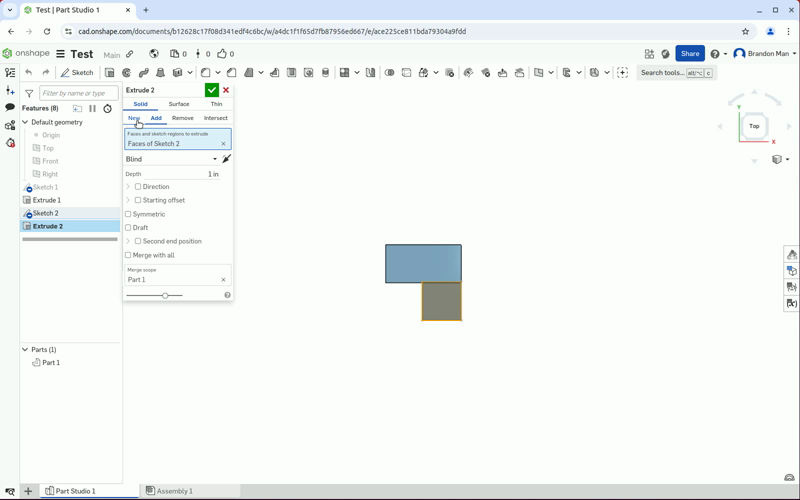
click(137, 120)
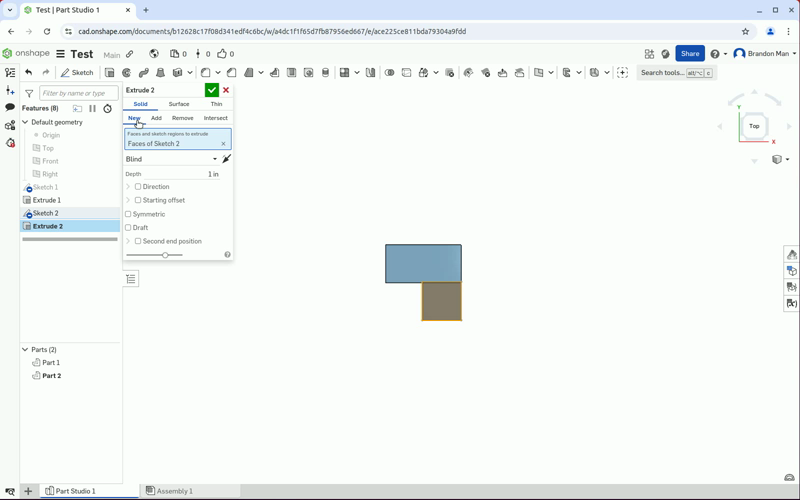
key(tab, 4)
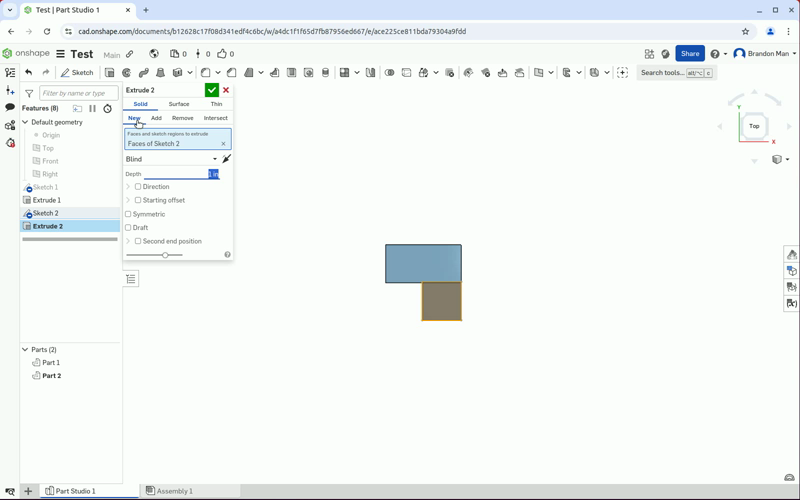
text(7.703)
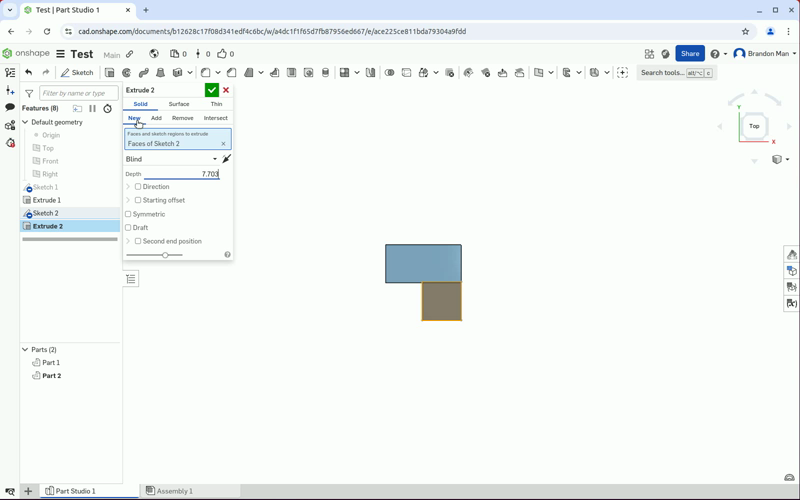
key(enter)
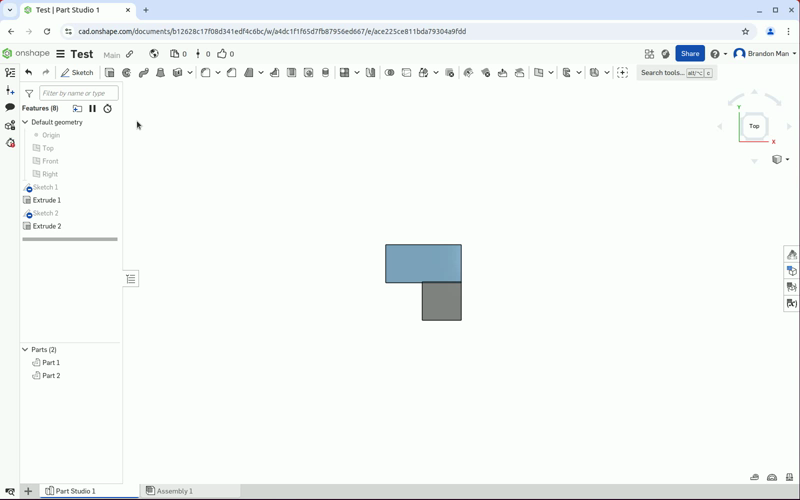
key(shift+h)
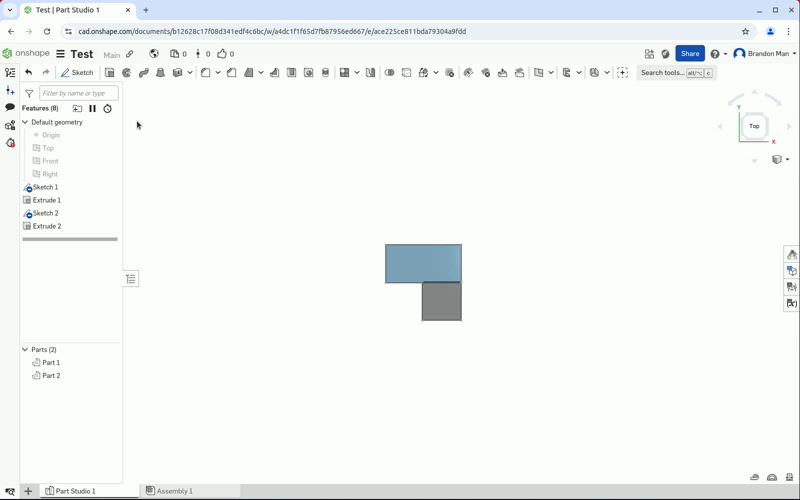
key(shift+h)
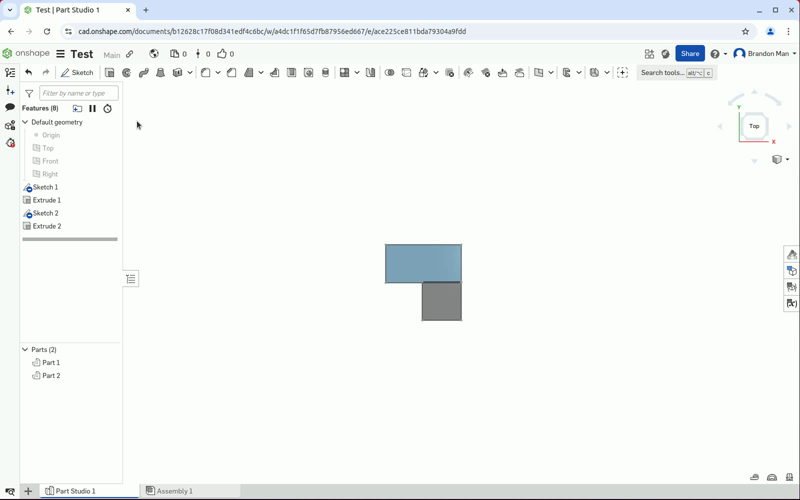
key(shift+7)
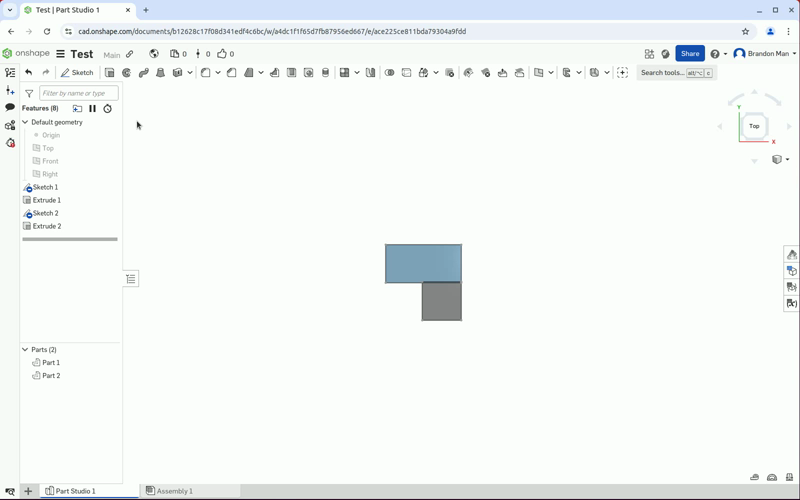
key(up, 3)
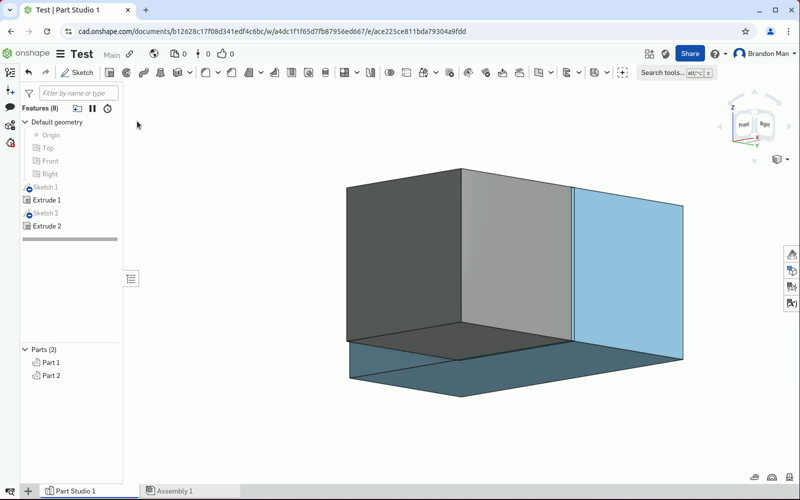
key(left, 3)
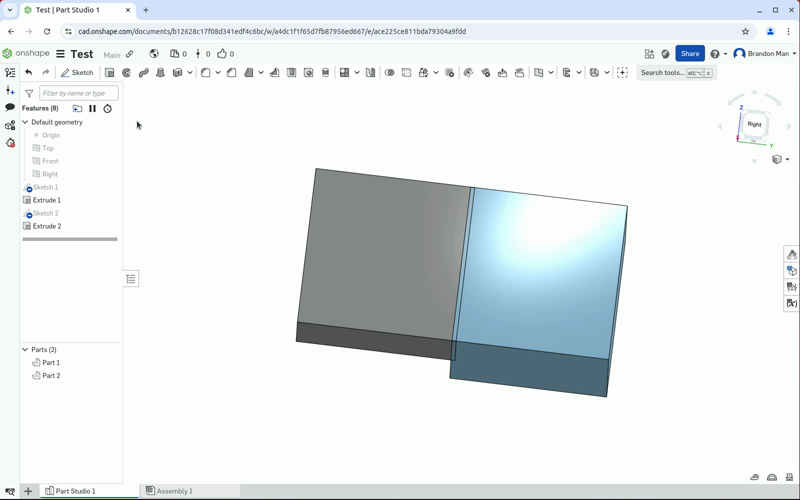
key(right, 3)
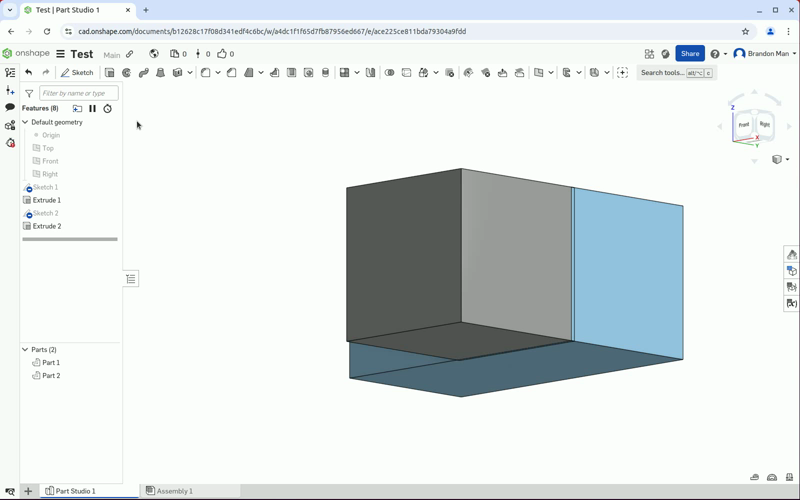
key(down, 3)
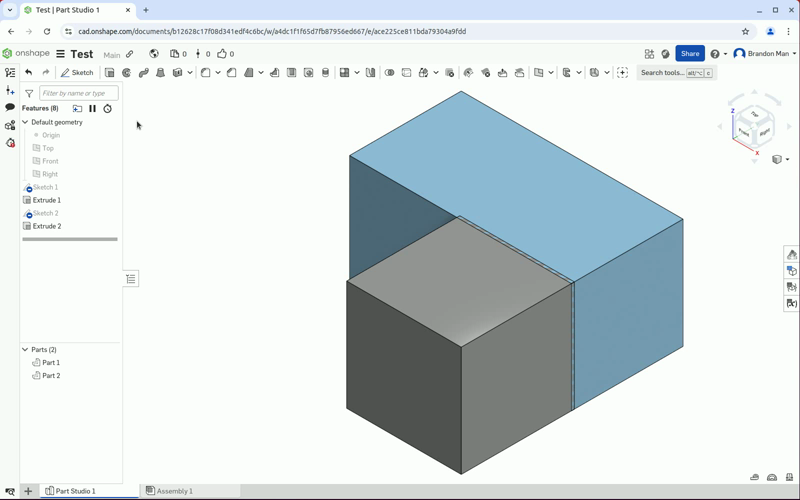
mouse_move(73, 189)
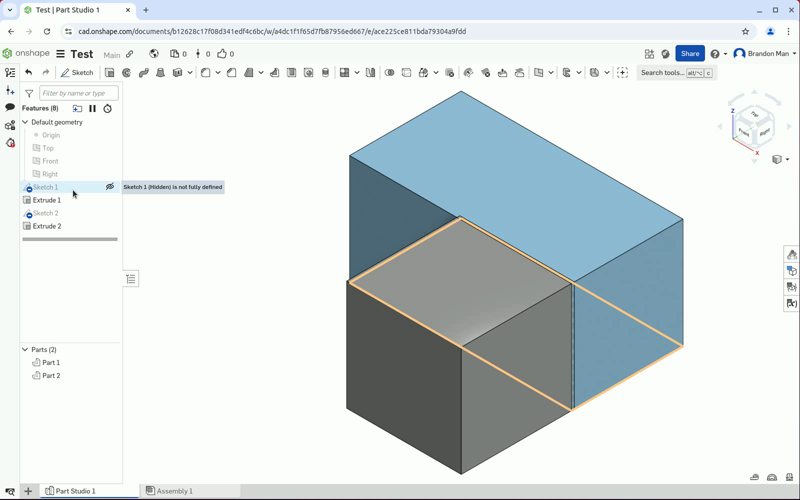
click(73, 189)